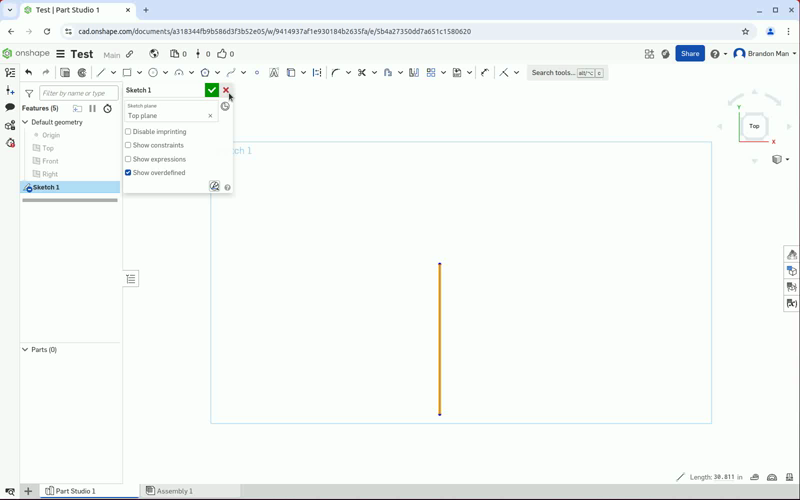
key(shift+h)
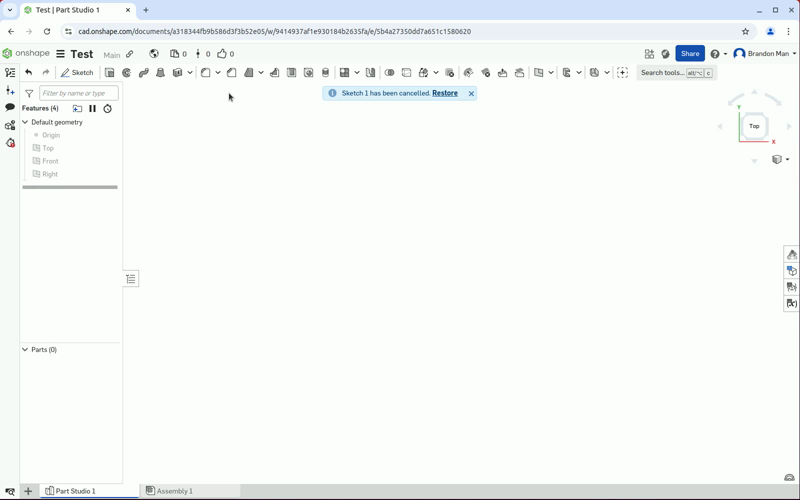
mouse_move(73, 352)
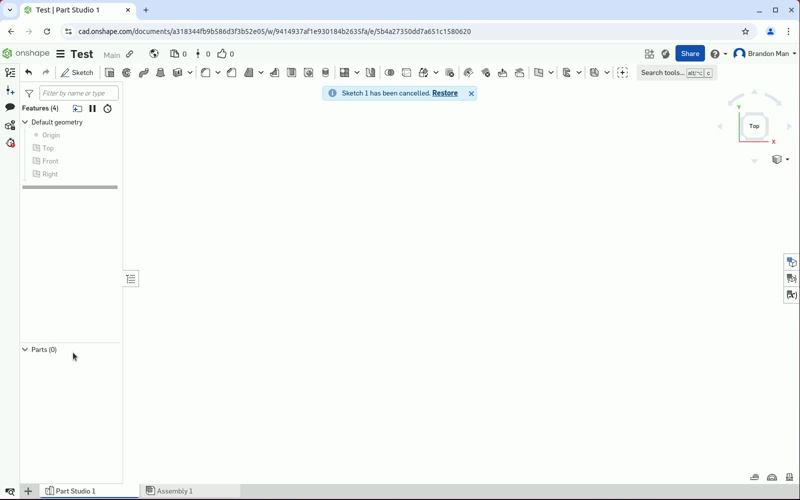
key(y)
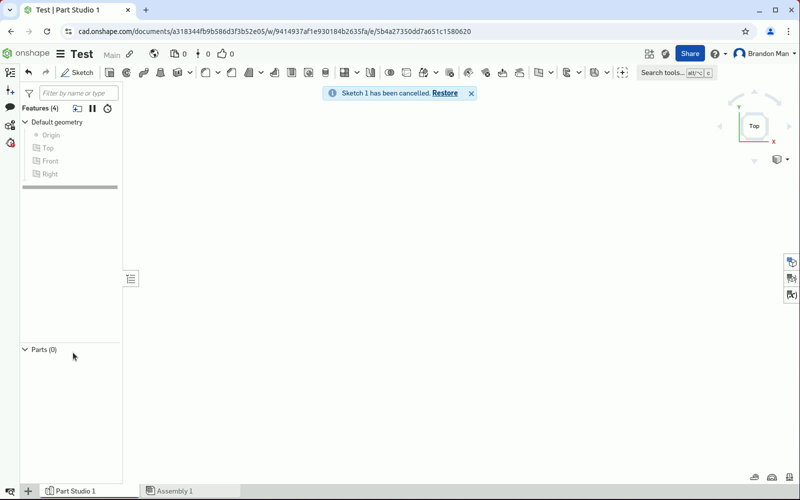
key(shift+p)
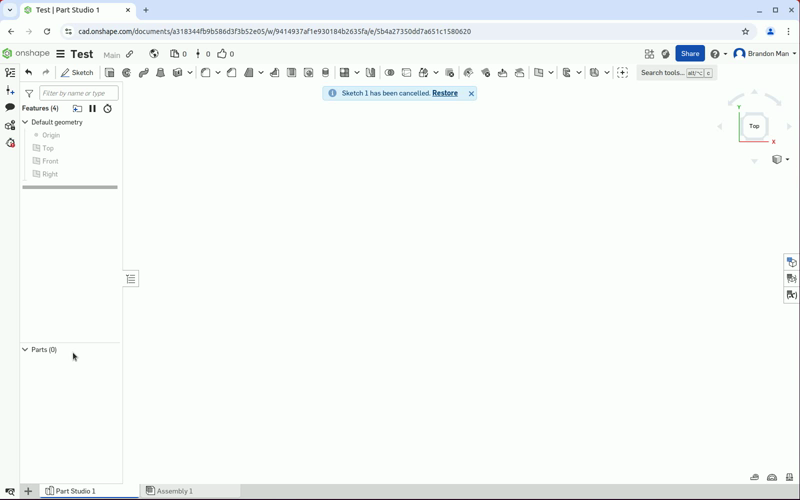
key(space)
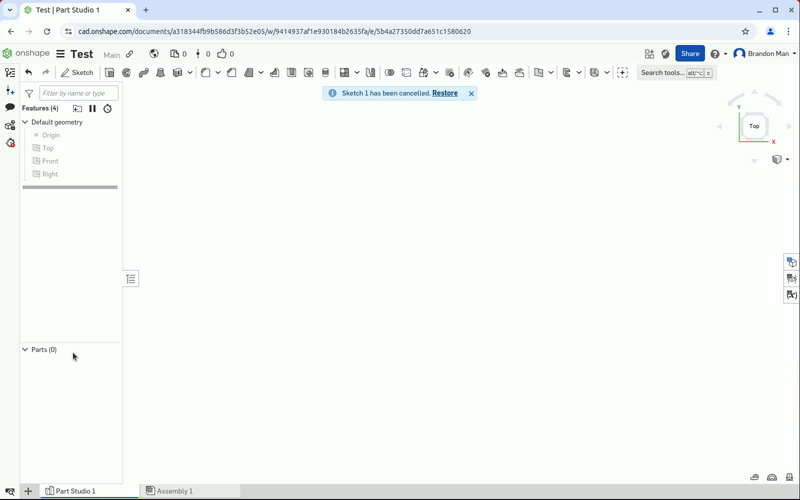
key_down(shift)
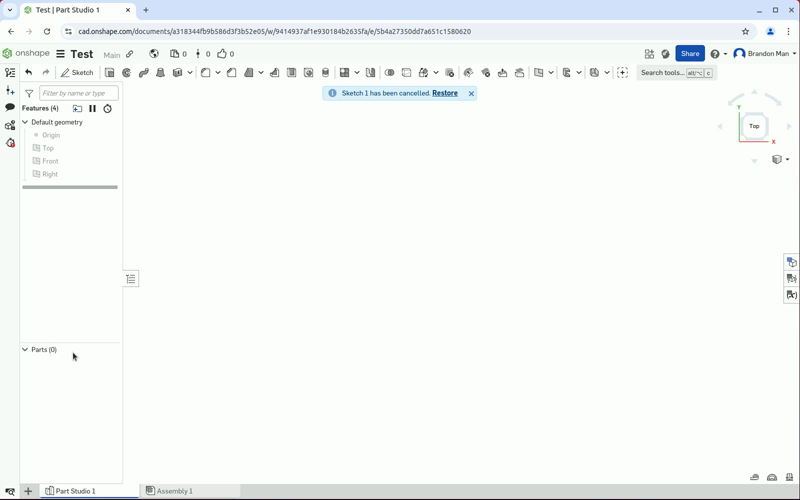
key(up)
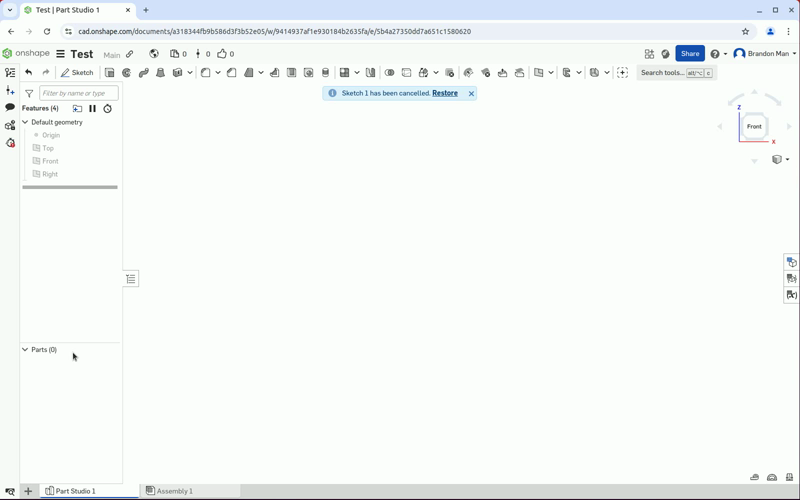
key_up(shift)
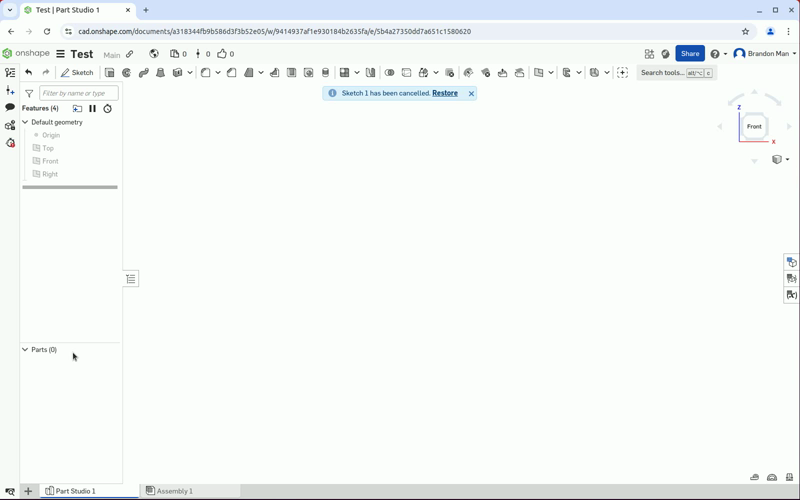
mouse_move(73, 352)
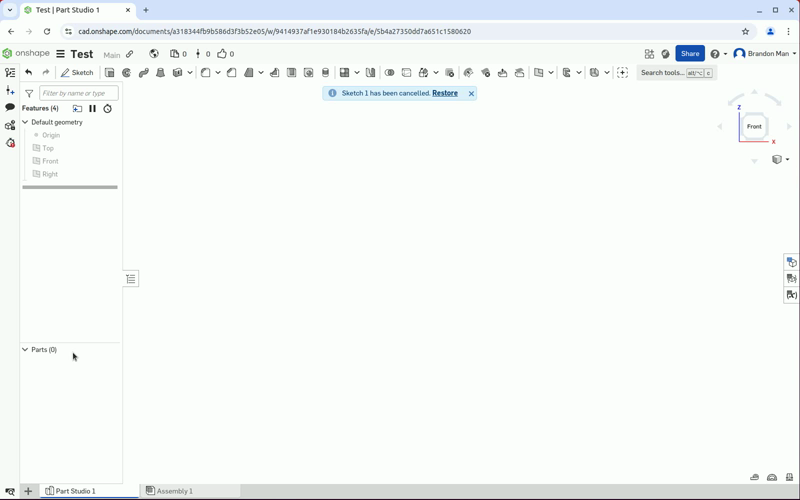
key(shift+y)
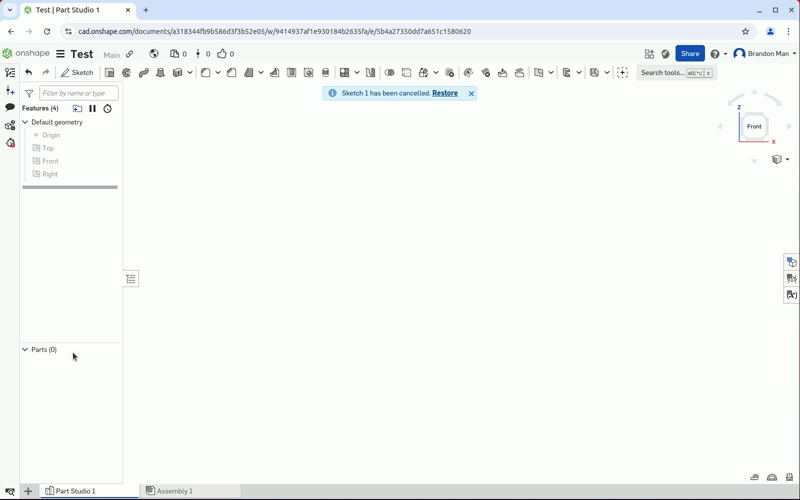
key(shift+s)
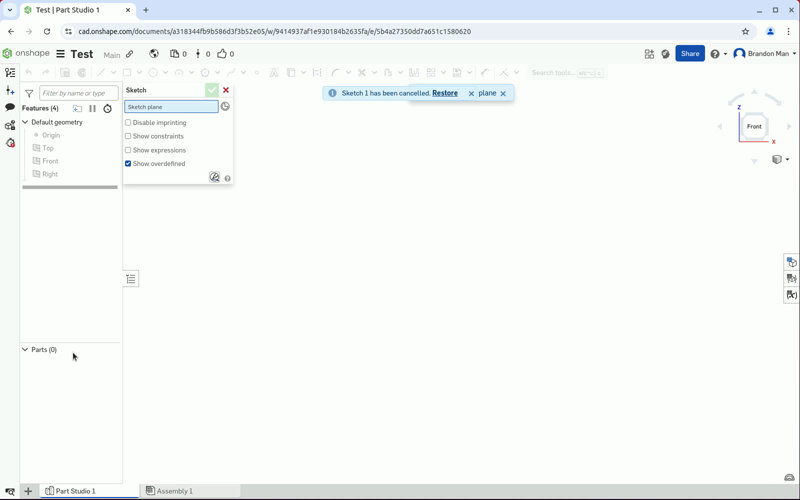
mouse_move(73, 163)
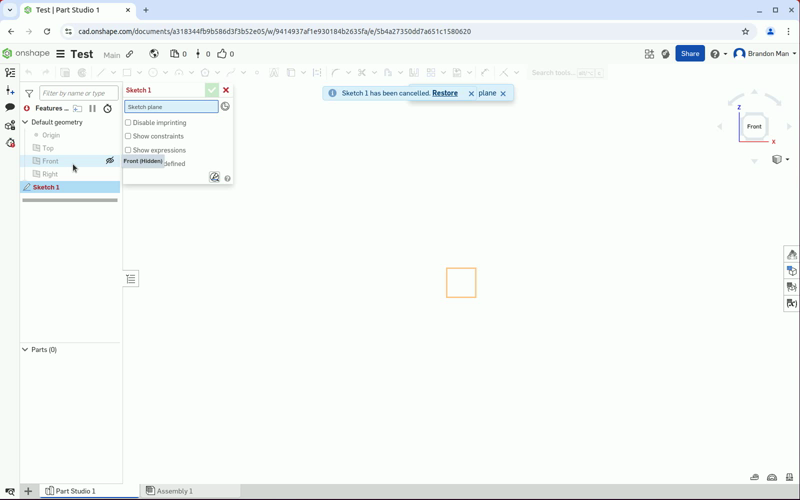
click(73, 163)
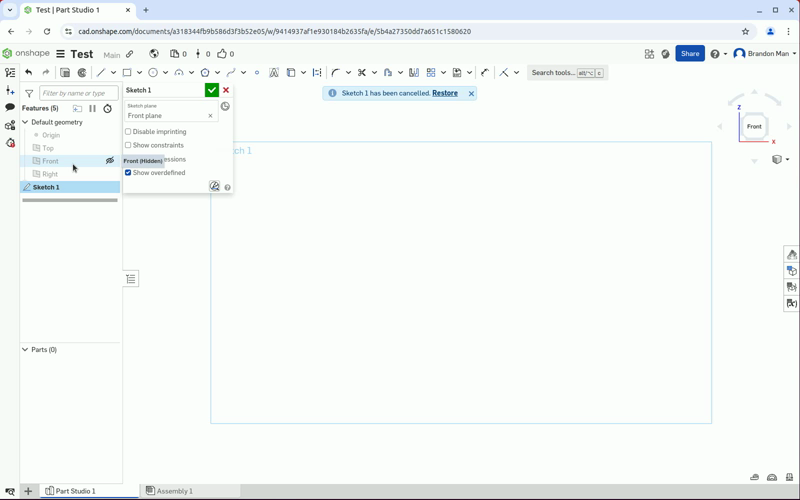
mouse_move(73, 352)
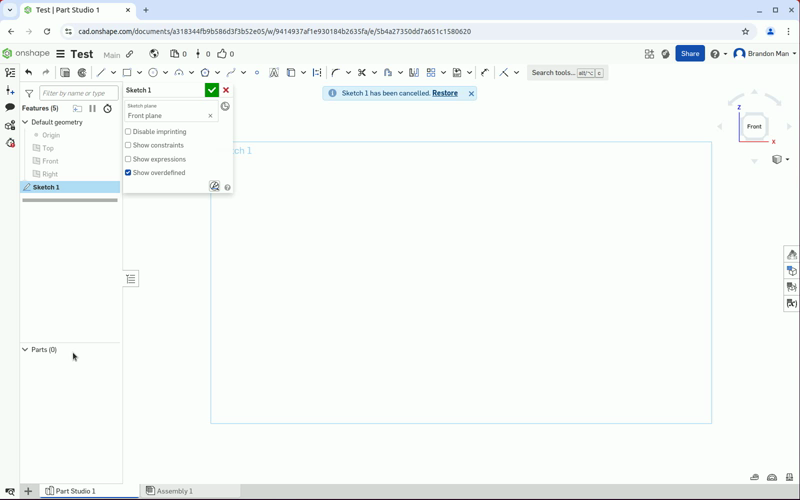
key(y)
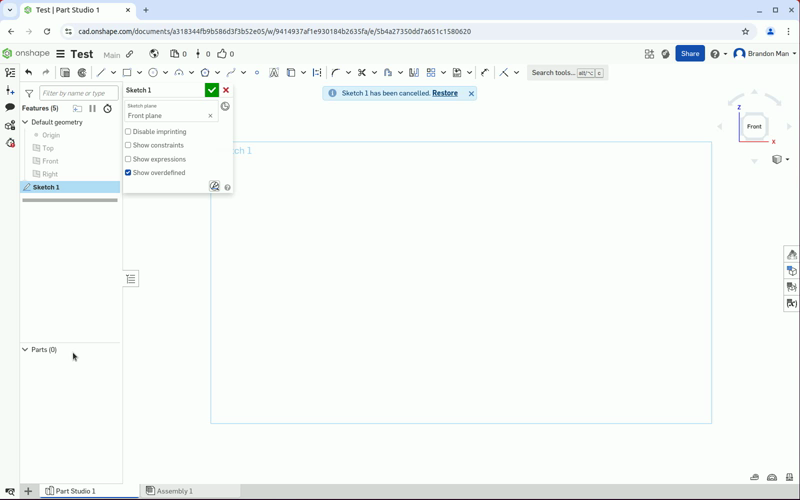
key(l)
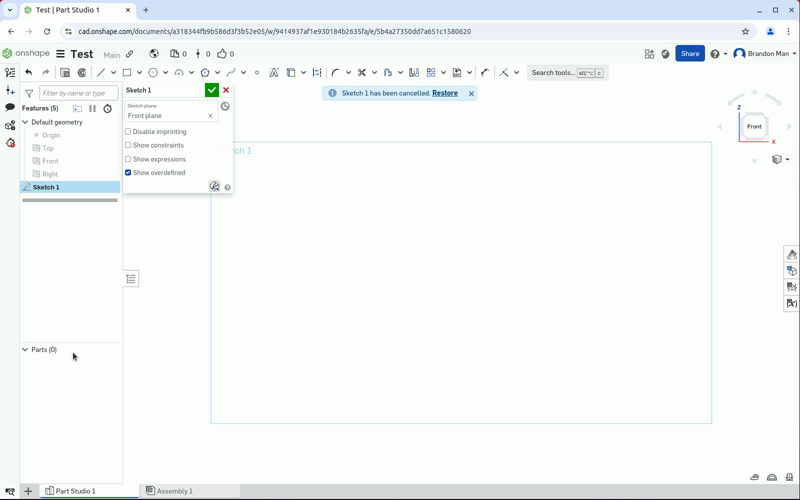
key_down(shift)
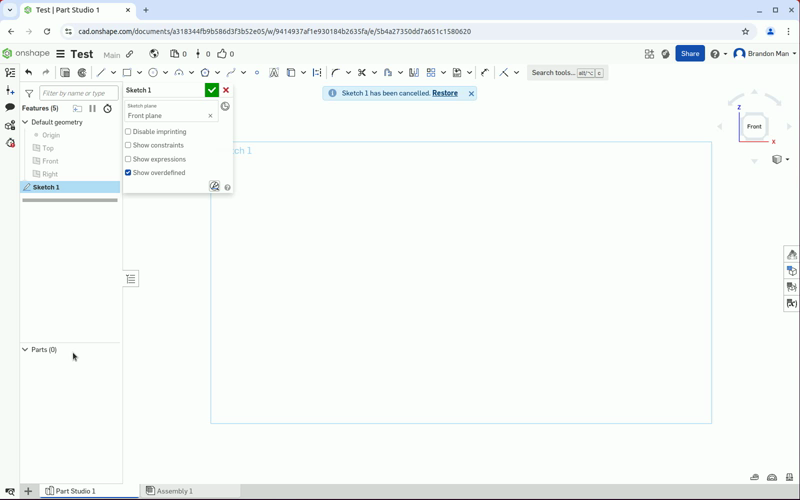
mouse_move(457, 282)
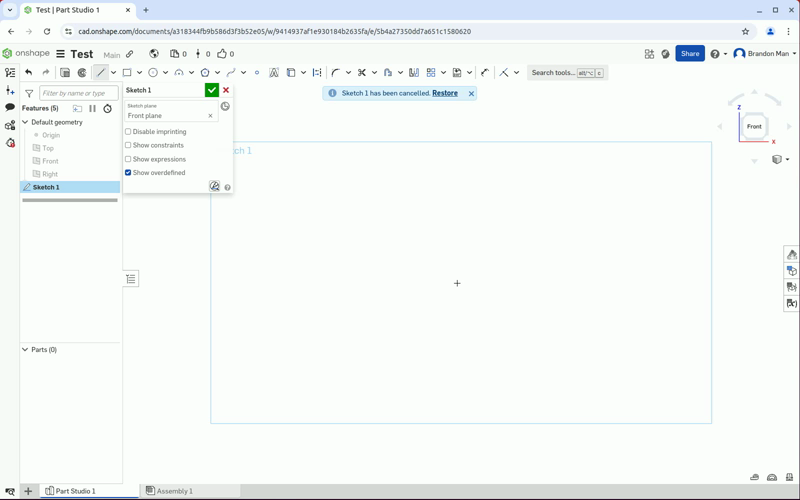
click(457, 282)
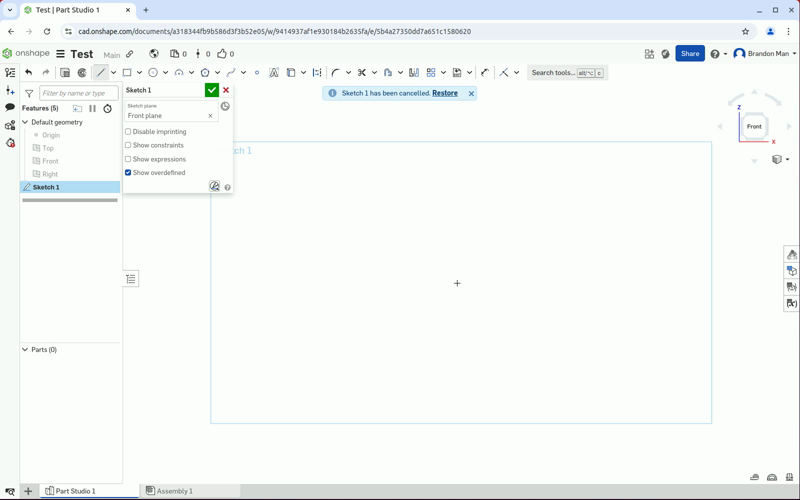
key_up(shift)
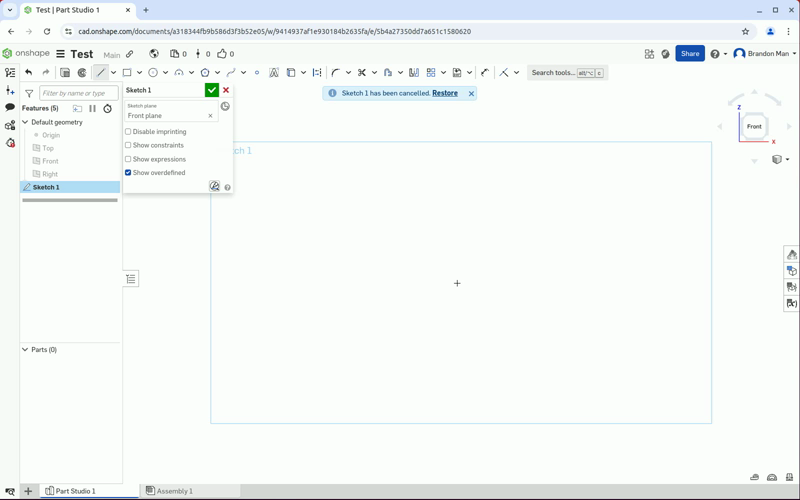
key_down(shift)
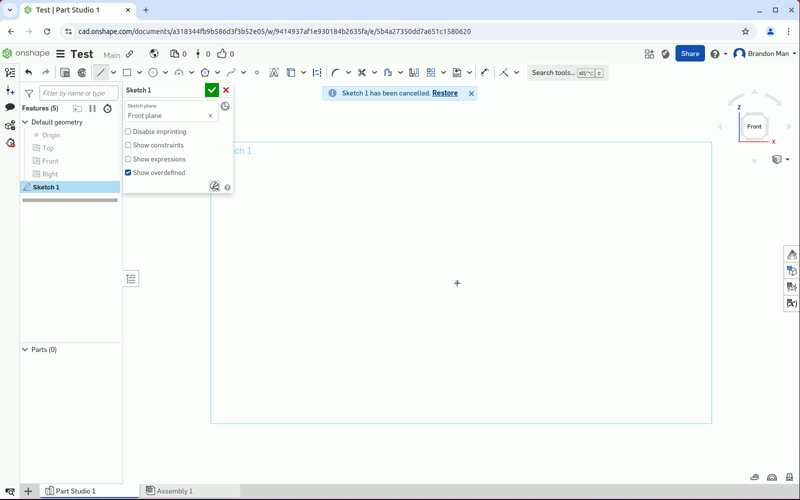
mouse_move(487, 282)
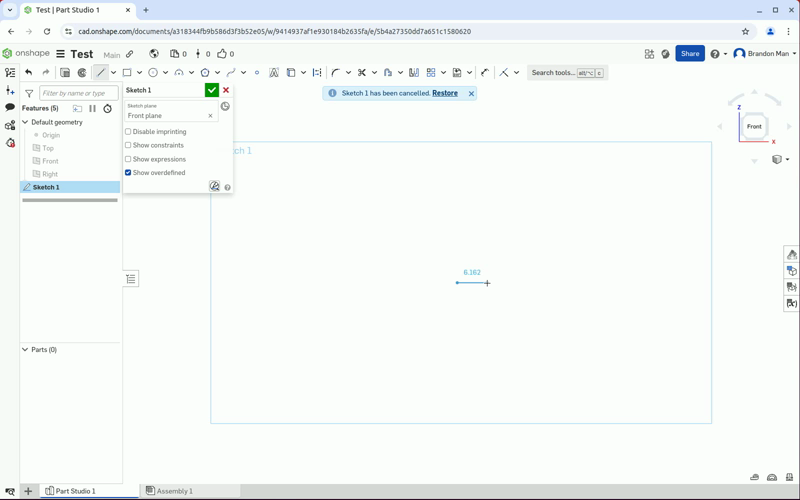
mouse_move(501, 282)
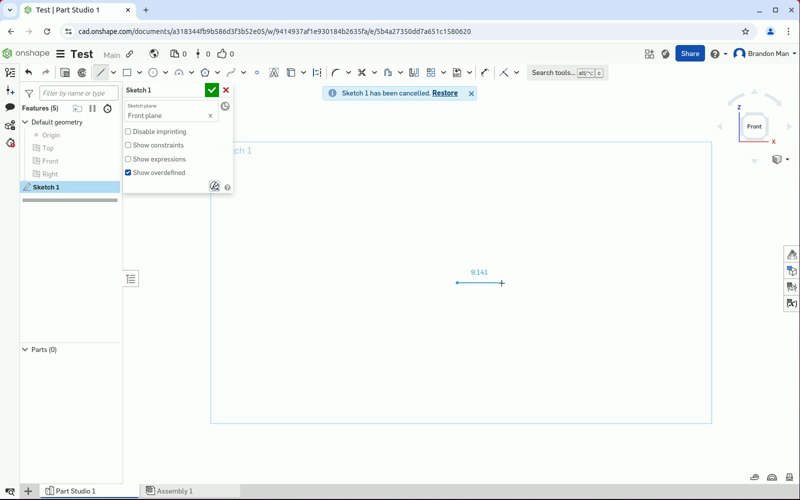
click(501, 282)
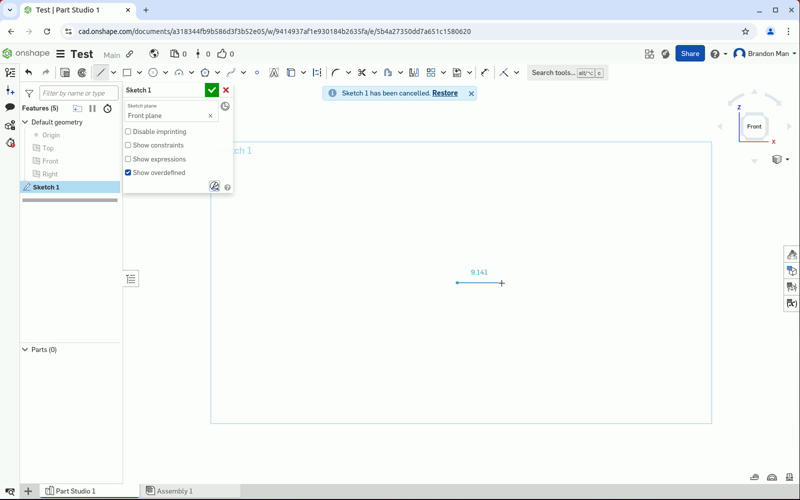
key_up(shift)
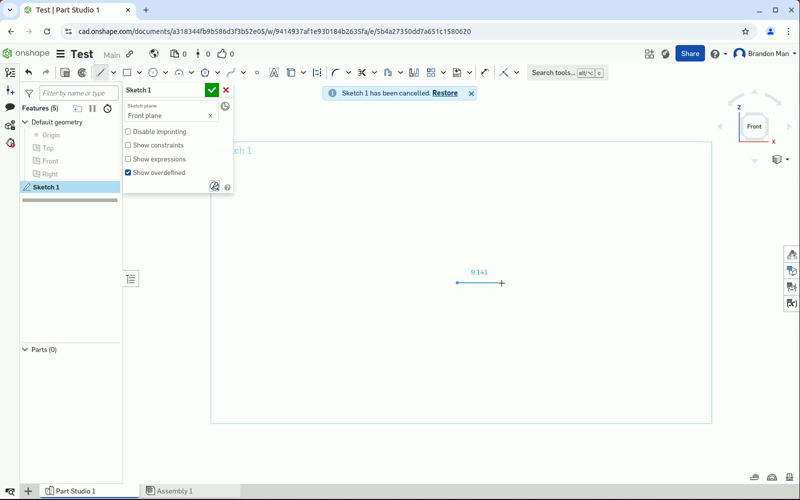
key_down(shift)
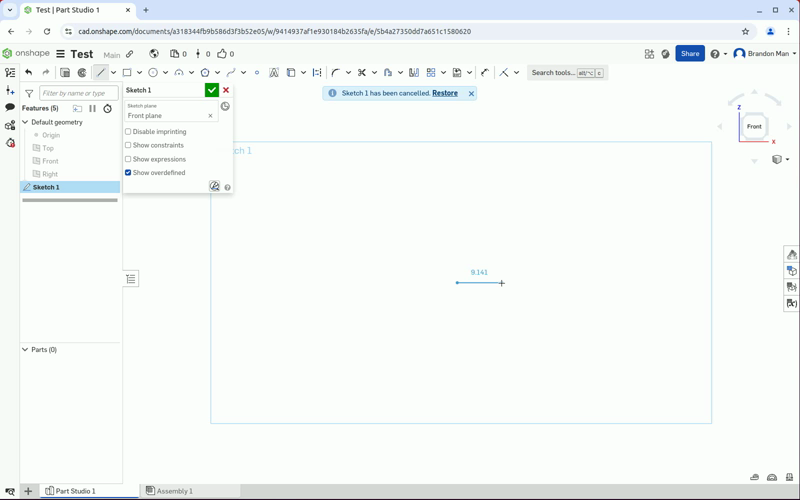
mouse_move(501, 213)
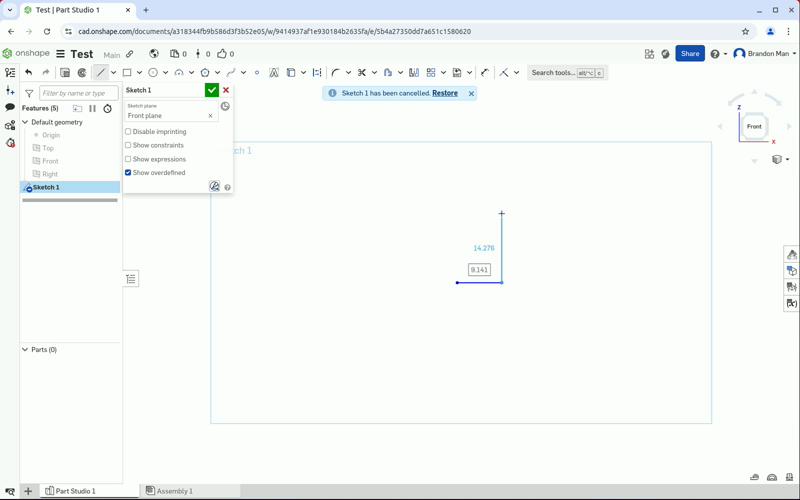
click(501, 213)
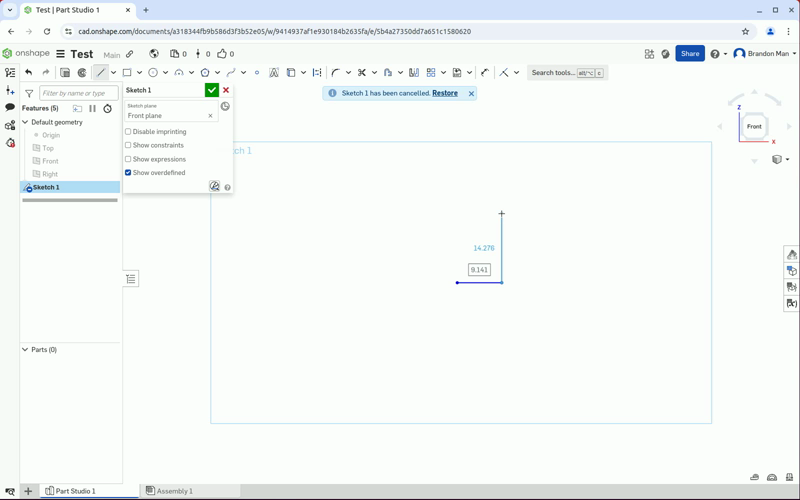
key_up(shift)
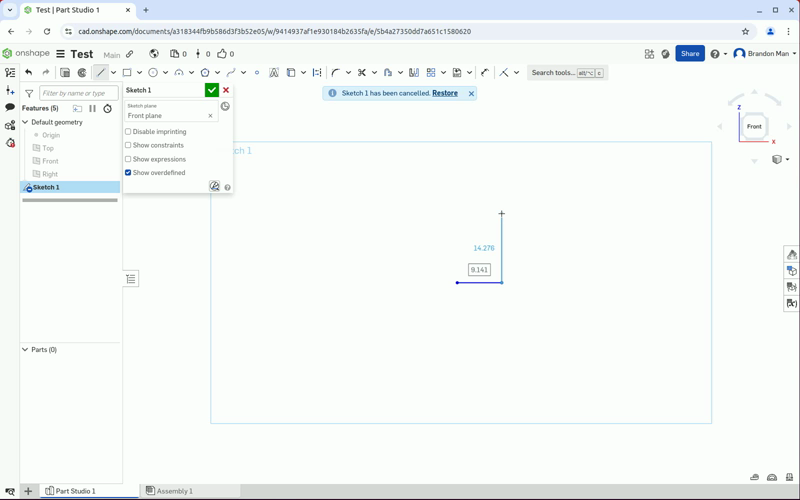
key_down(shift)
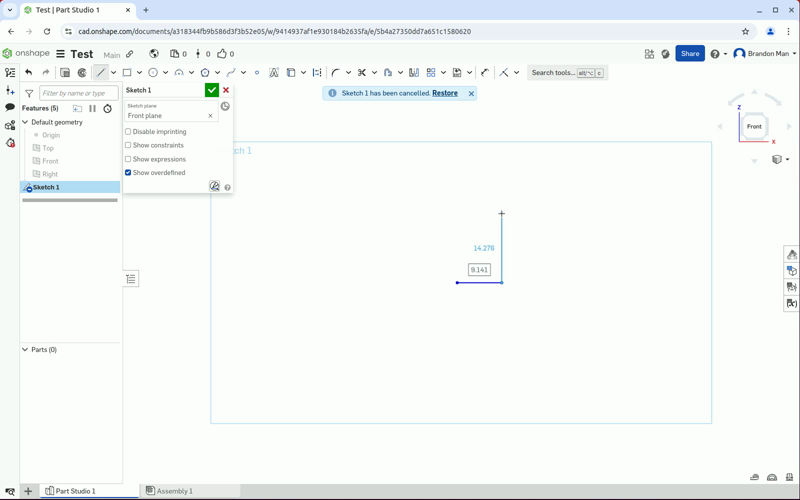
mouse_move(531, 213)
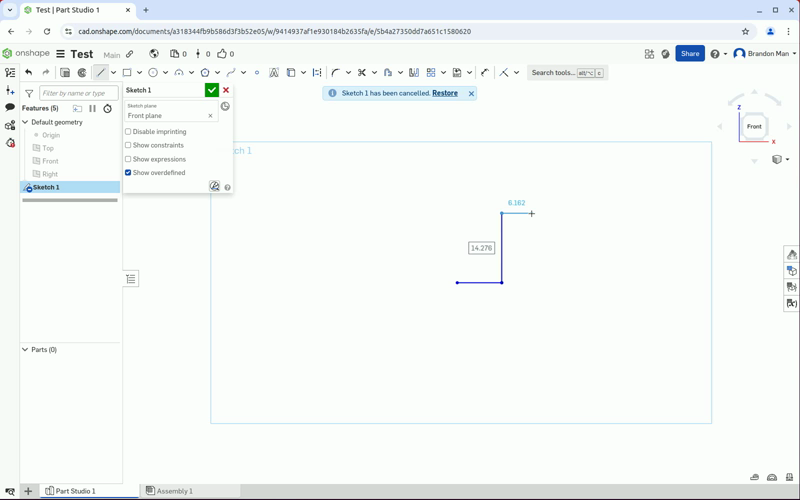
mouse_move(457, 213)
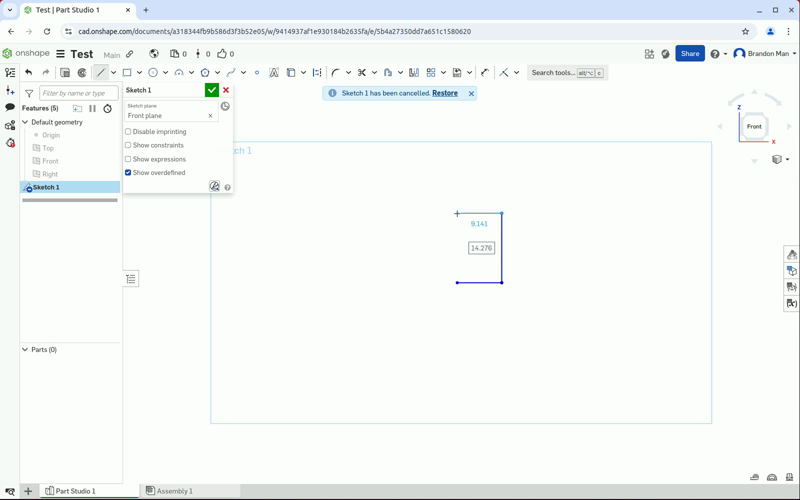
click(457, 213)
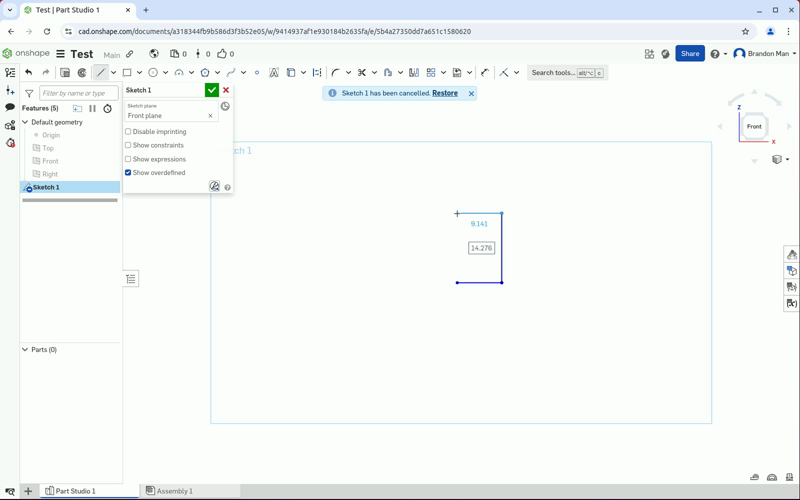
key_up(shift)
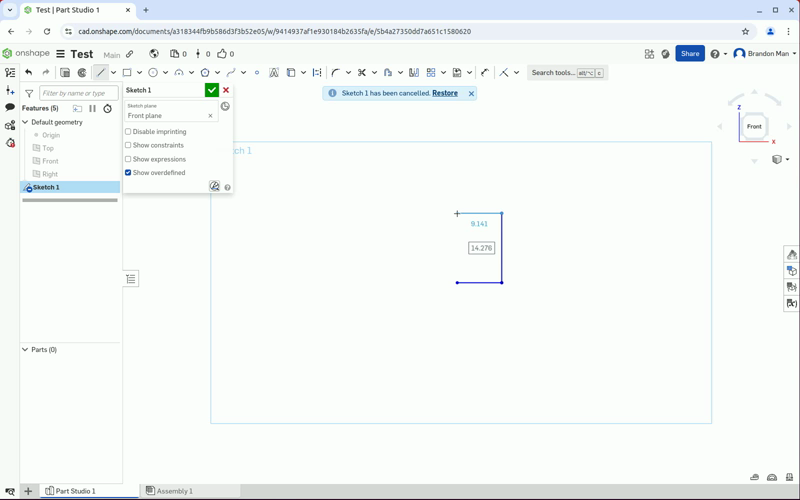
key_down(shift)
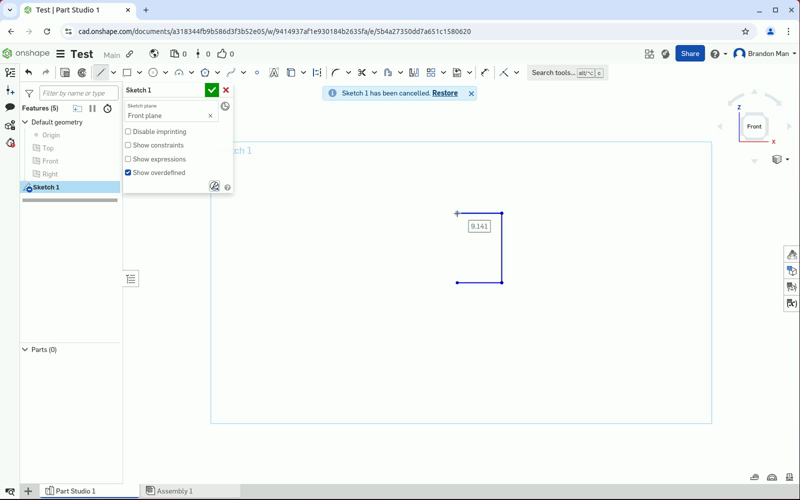
mouse_move(457, 282)
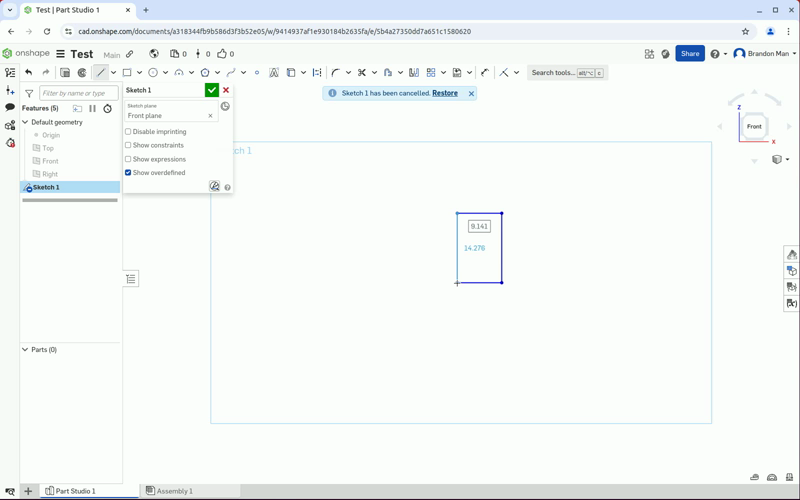
key_up(shift)
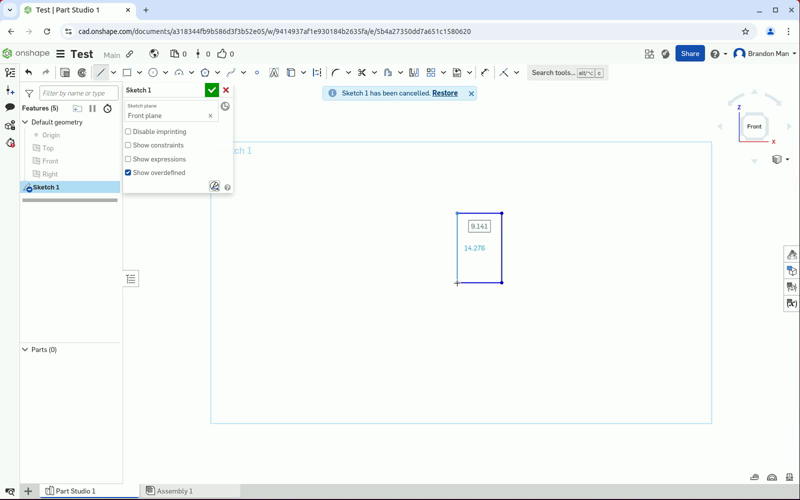
click(457, 282)
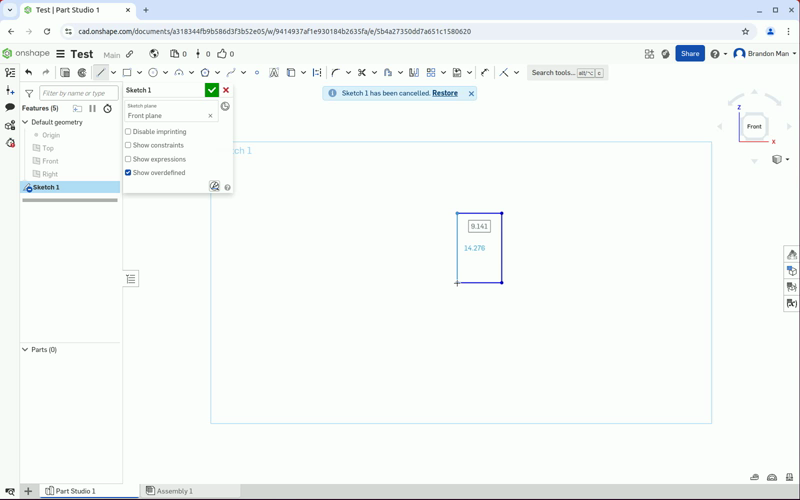
key(esc)
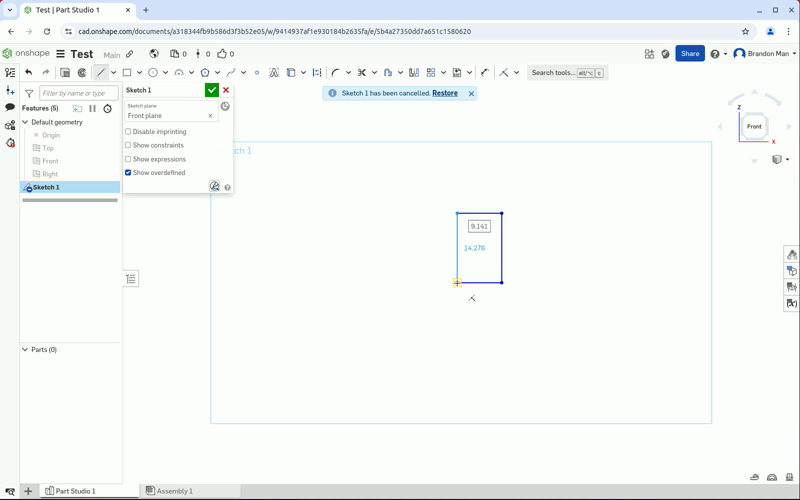
mouse_move(481, 251)
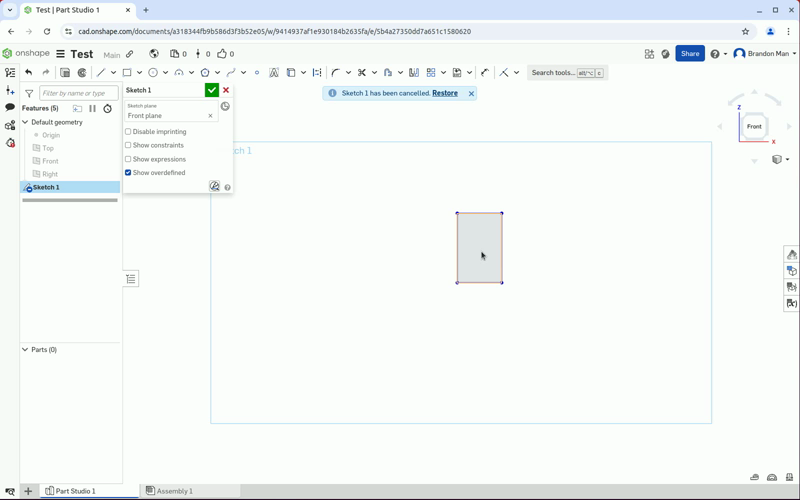
click(481, 251)
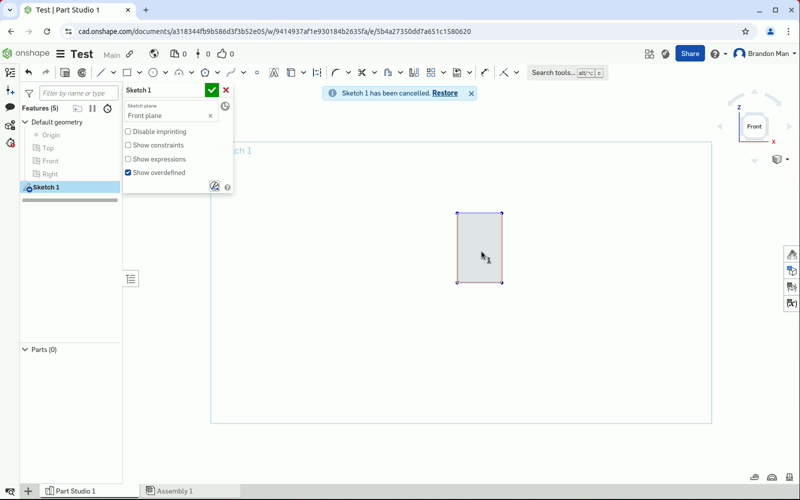
mouse_move(73, 352)
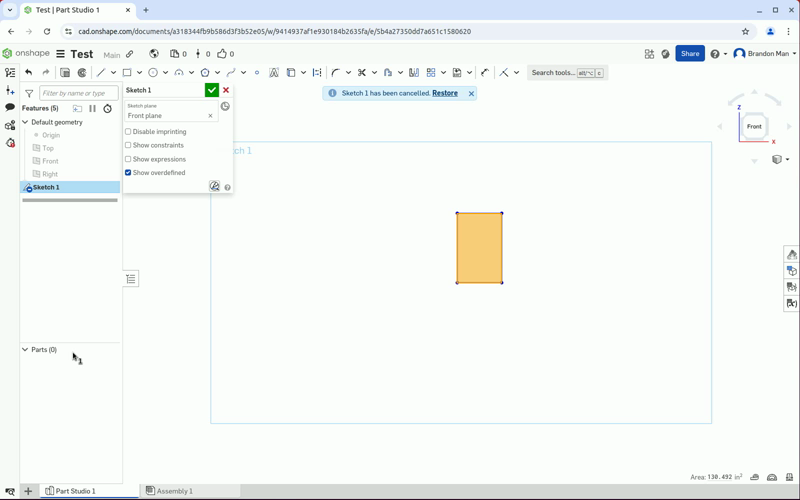
key(shift+y)
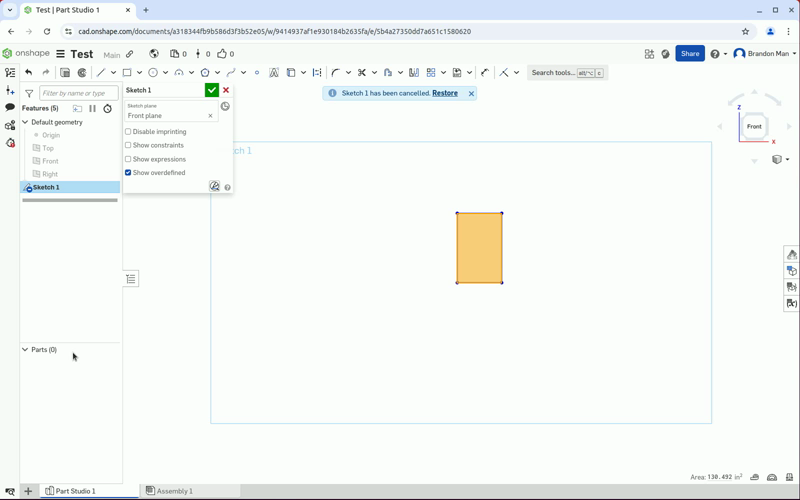
key(shift+e)
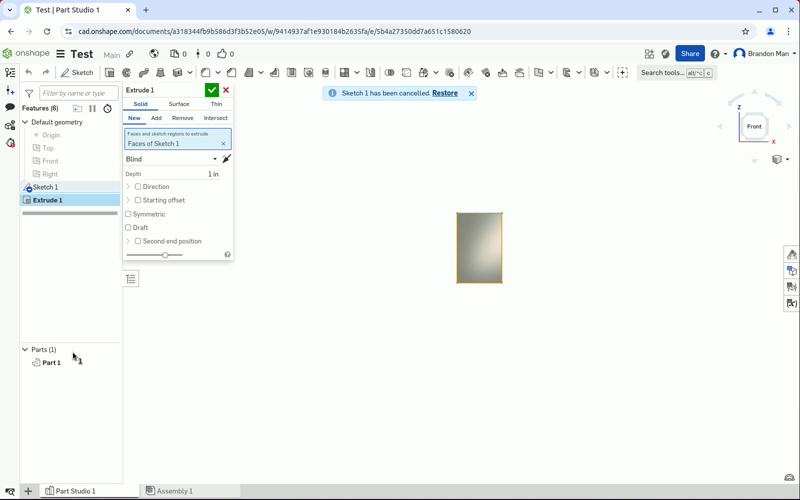
mouse_move(143, 106)
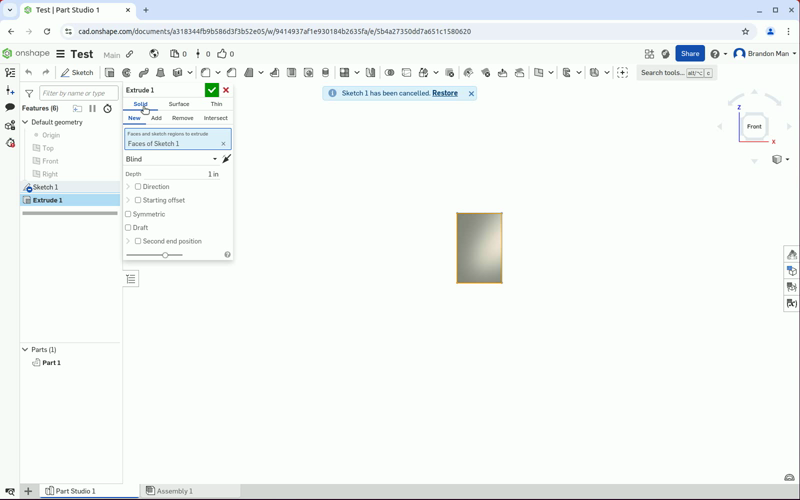
click(143, 106)
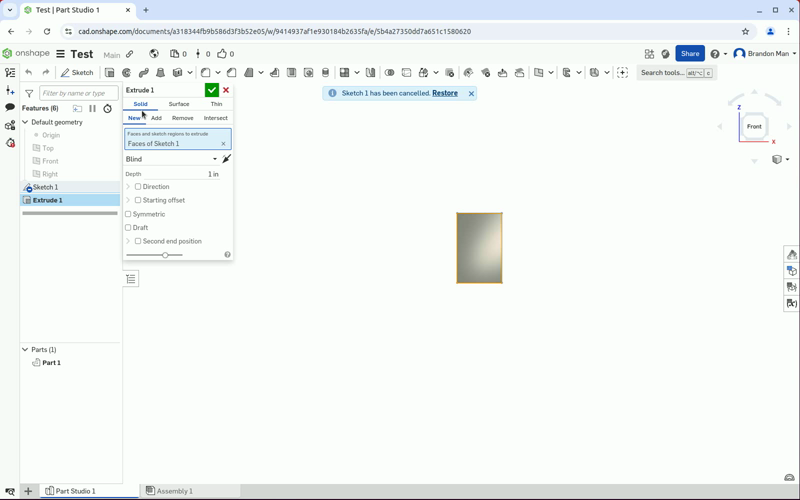
mouse_move(137, 120)
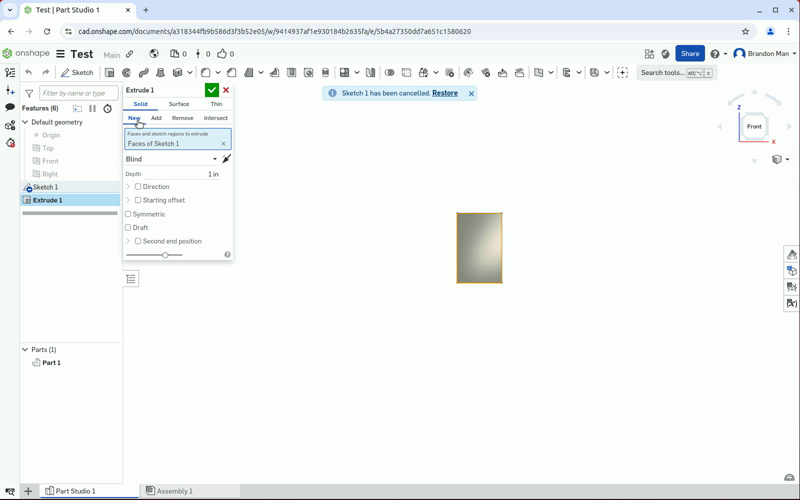
click(137, 120)
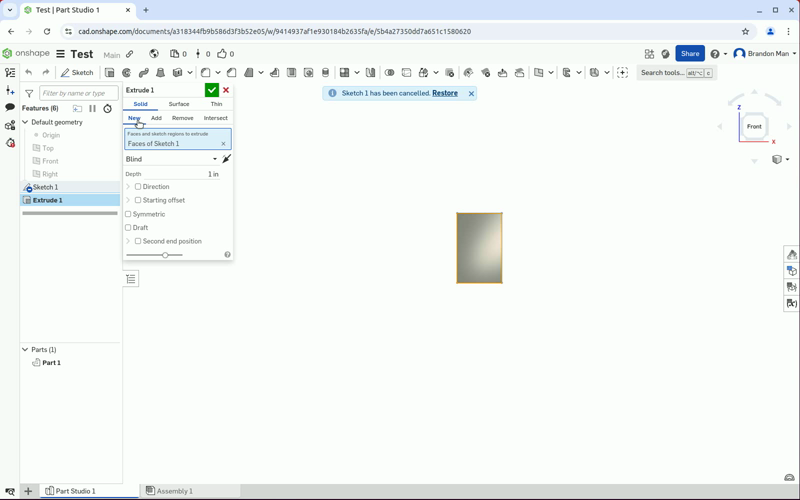
key(tab, 4)
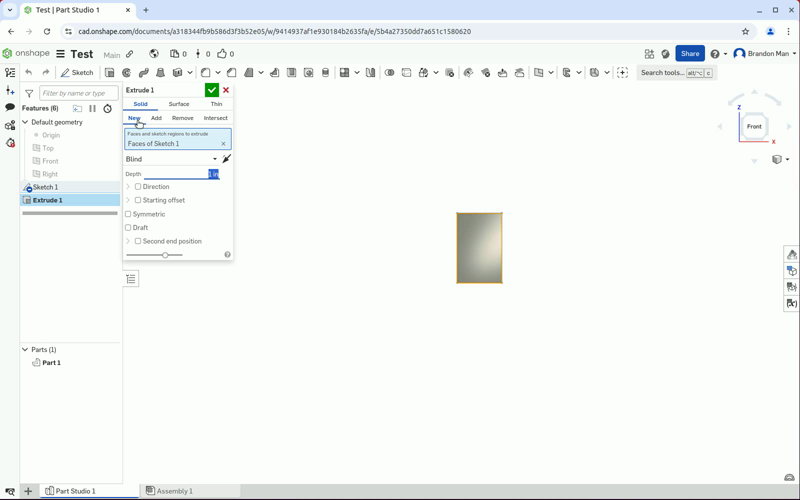
text(-0.241)
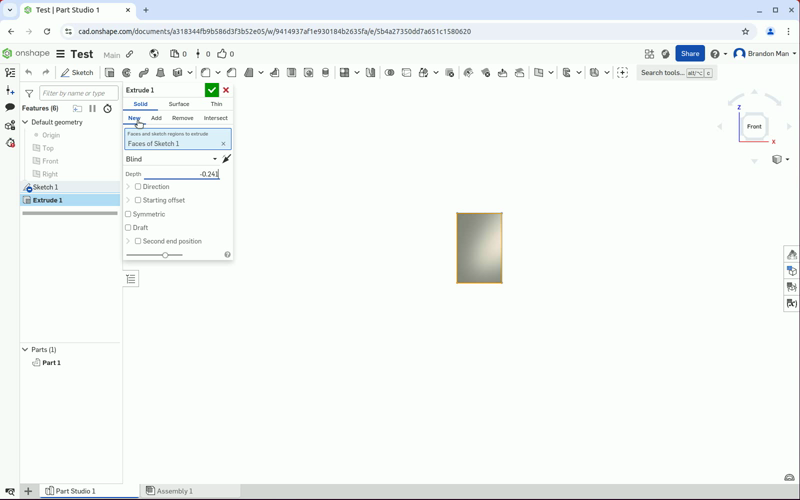
key(enter)
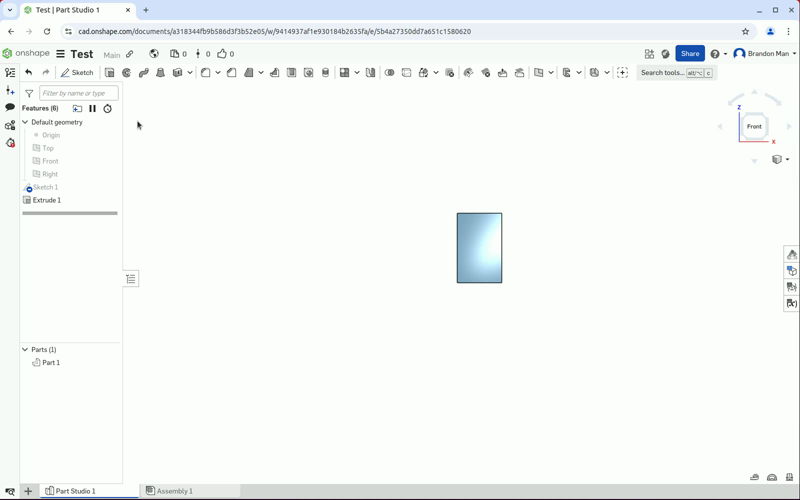
key(shift+h)
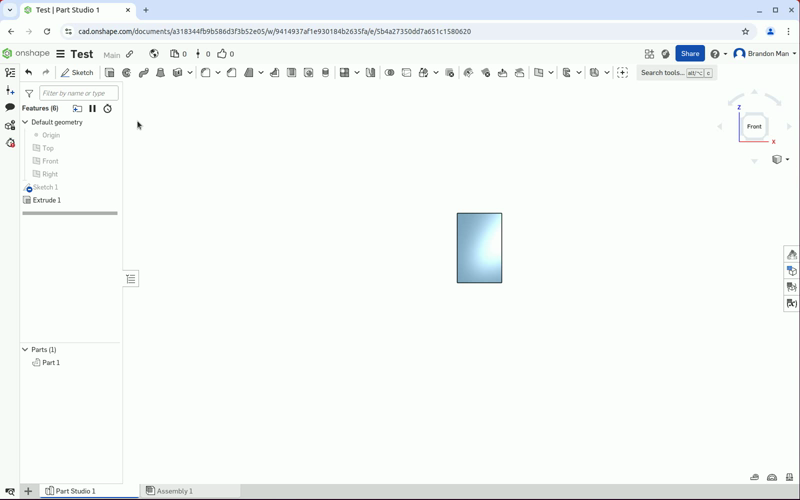
key(shift+h)
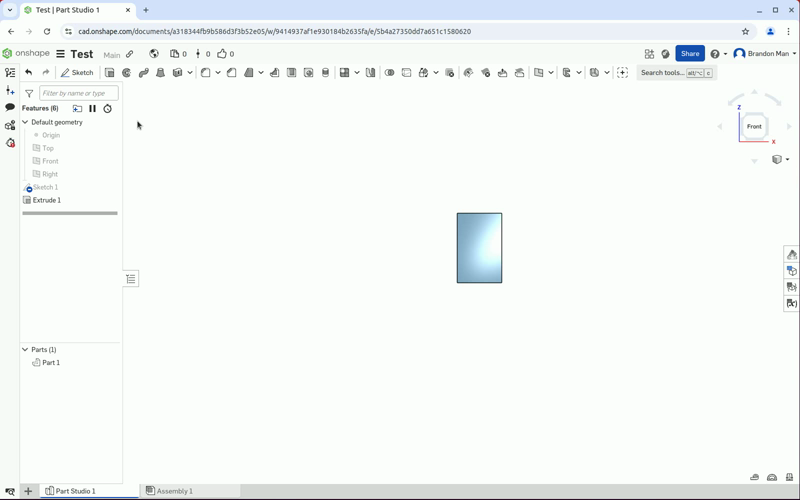
mouse_move(73, 189)
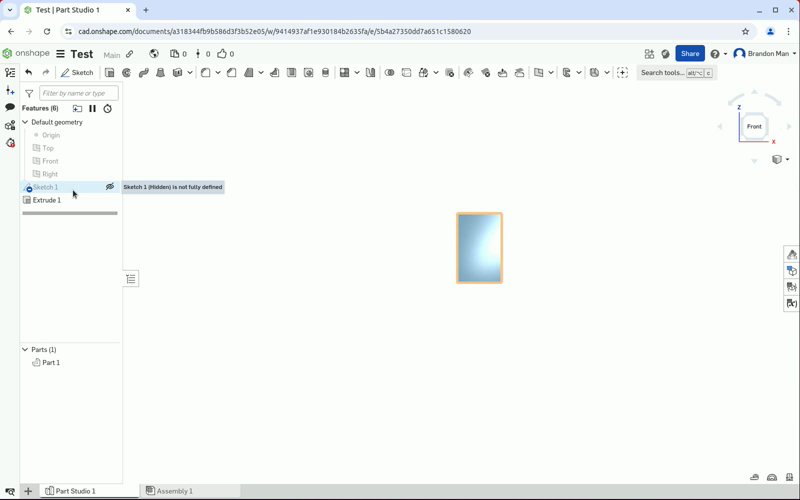
click(73, 189)
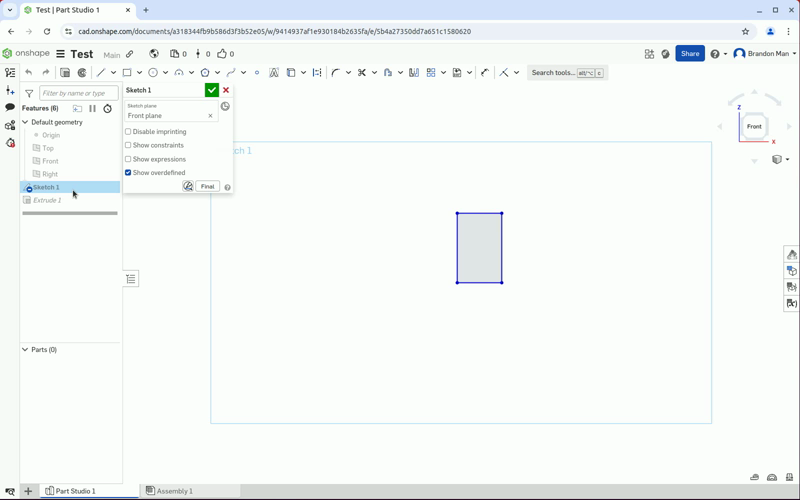
mouse_move(229, 92)
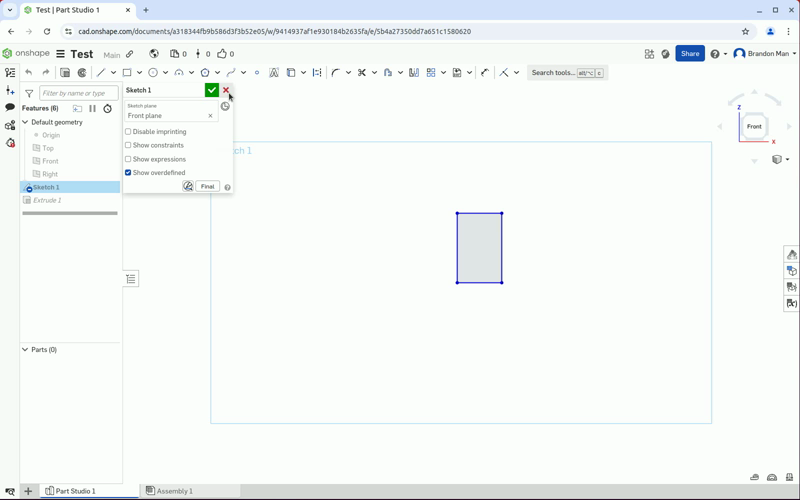
click(229, 92)
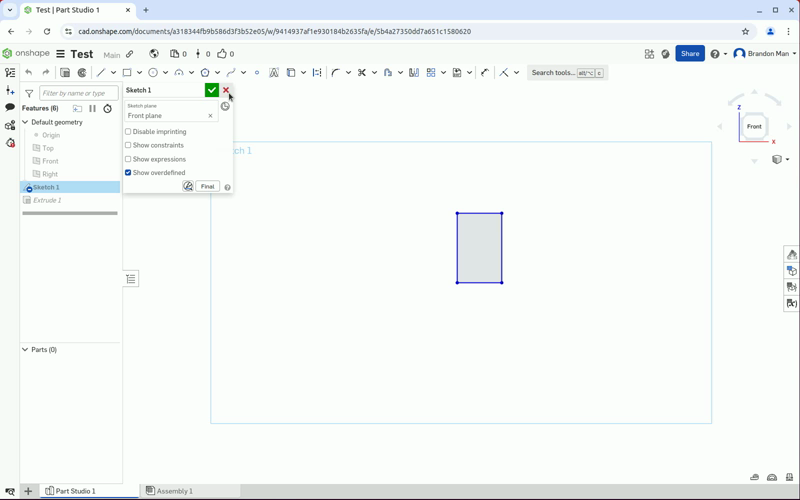
key(shift+s)
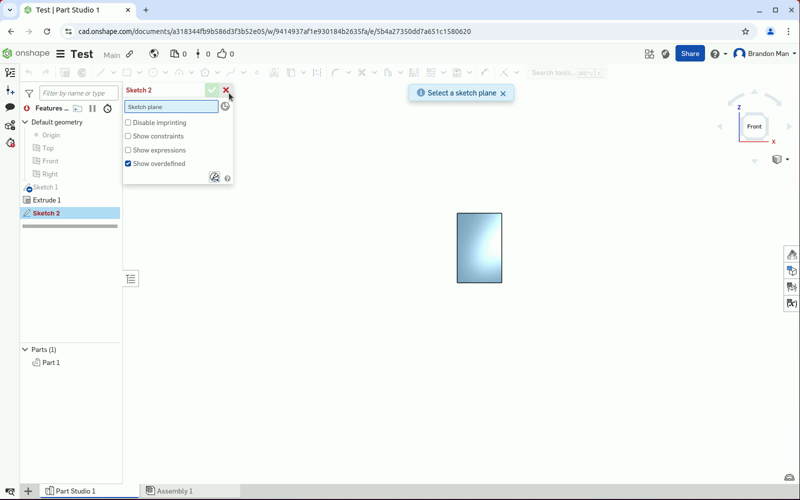
mouse_move(73, 163)
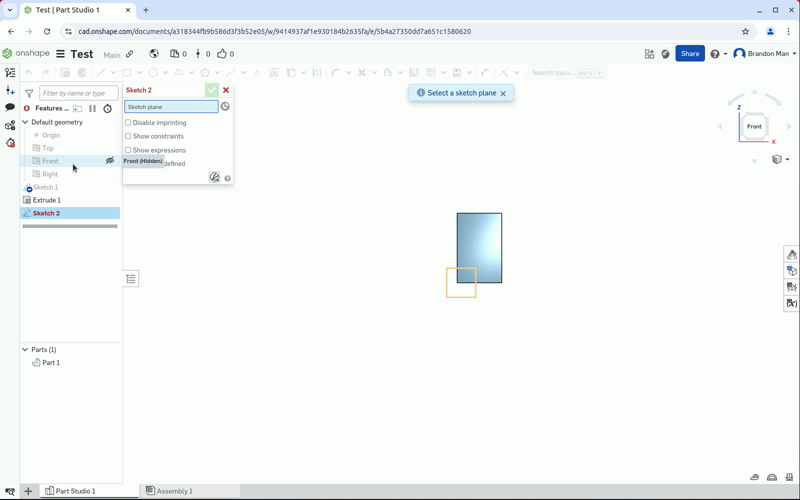
click(73, 163)
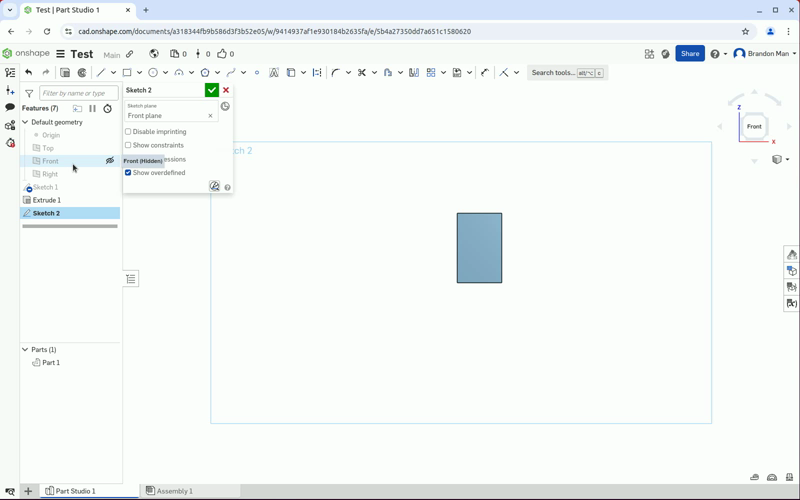
mouse_move(73, 352)
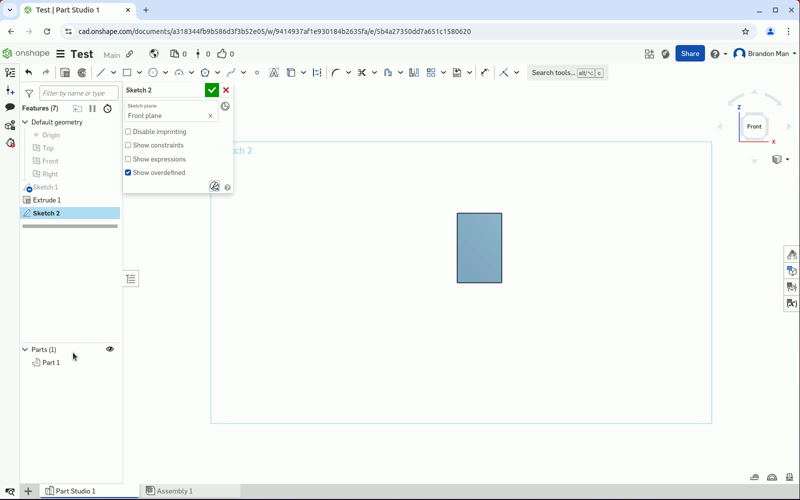
key(y)
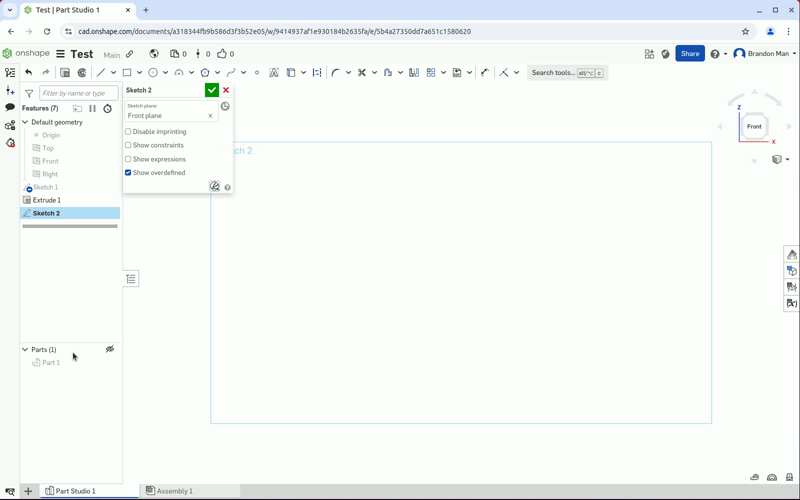
key(l)
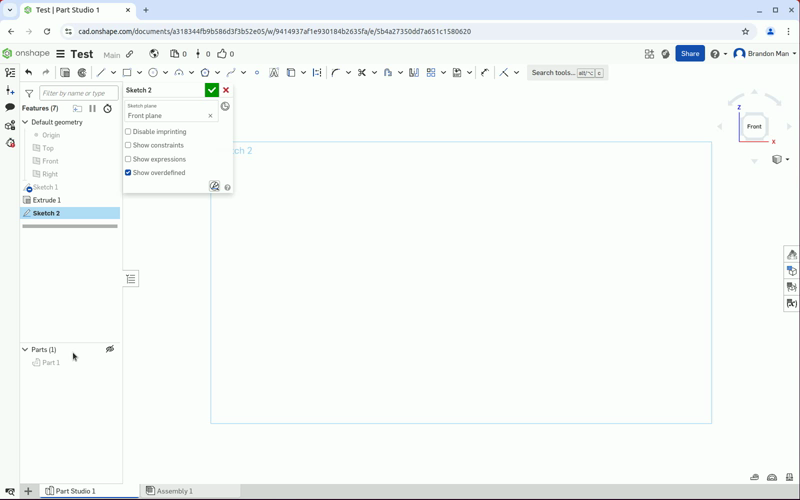
key_down(shift)
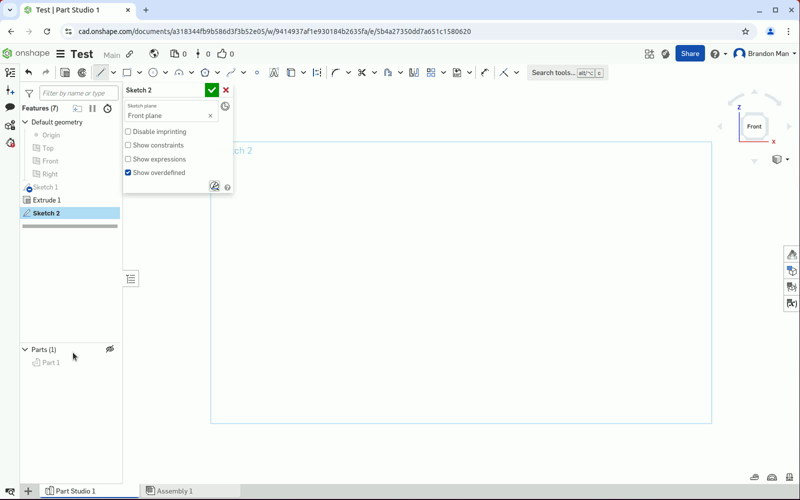
mouse_move(520, 282)
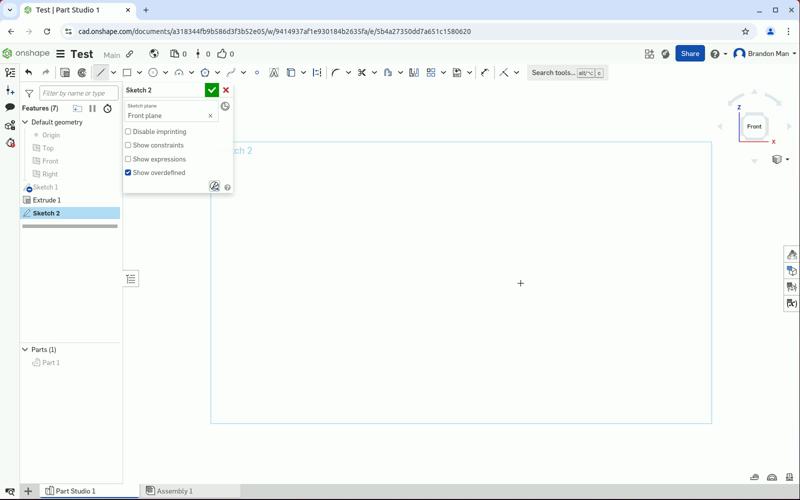
click(520, 282)
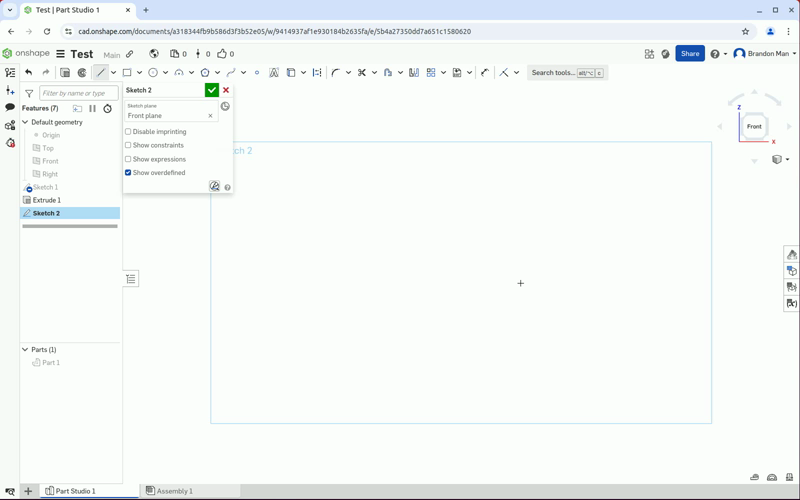
key_up(shift)
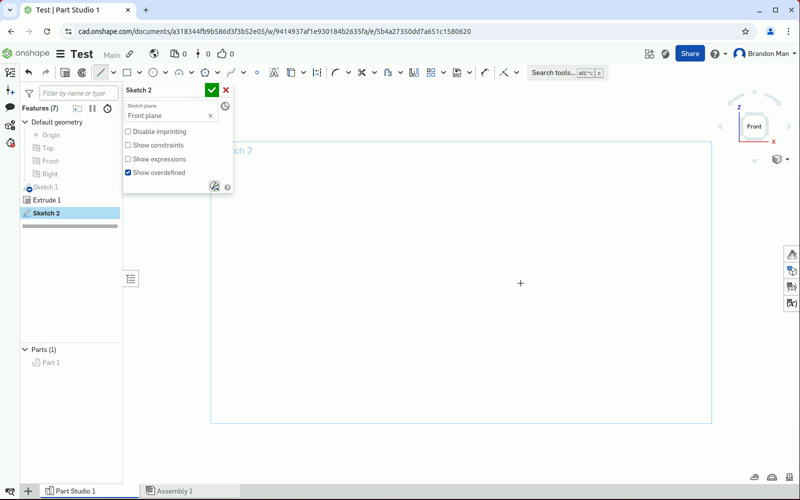
key_down(shift)
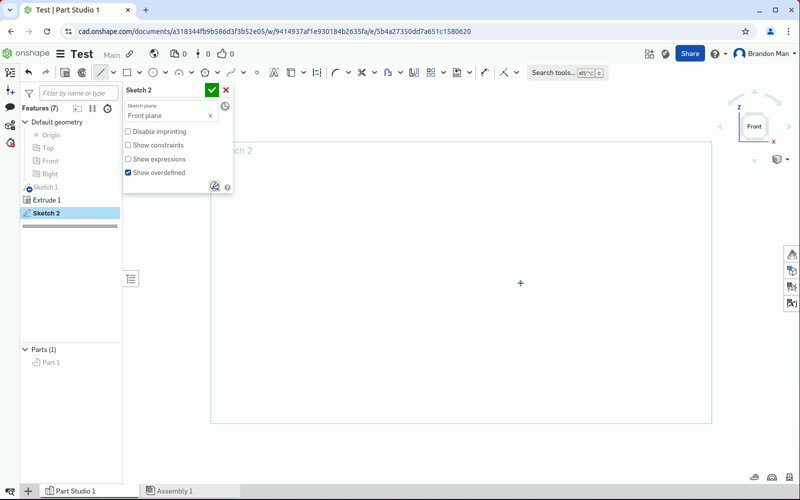
mouse_move(550, 282)
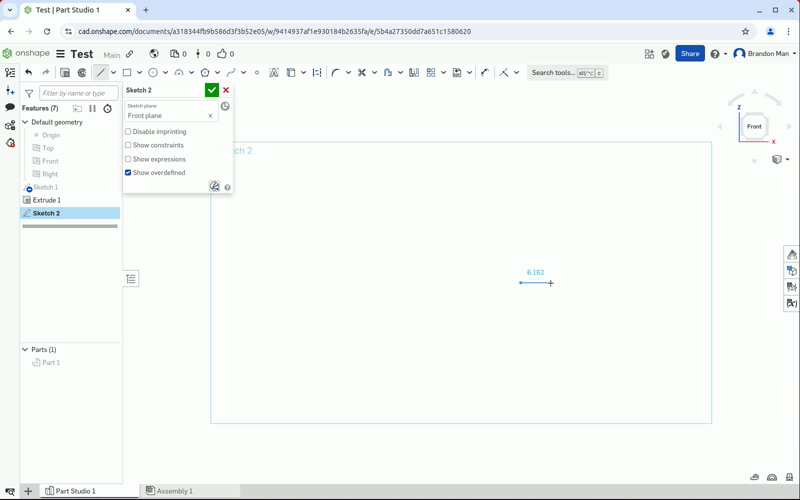
mouse_move(573, 282)
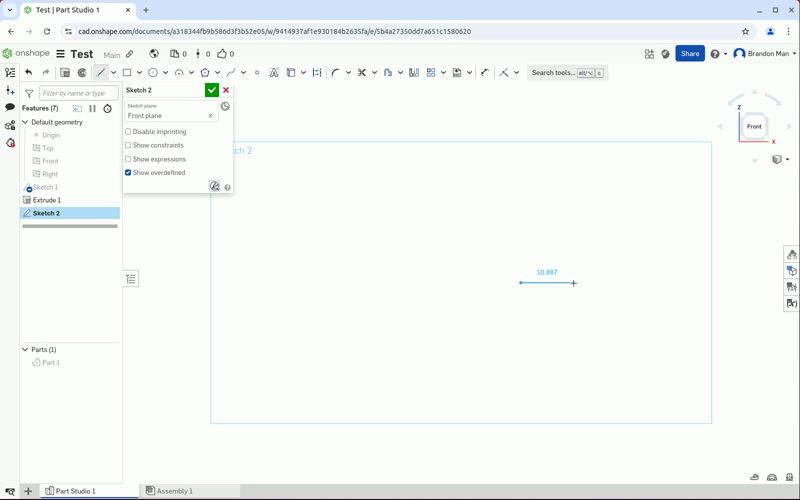
click(573, 282)
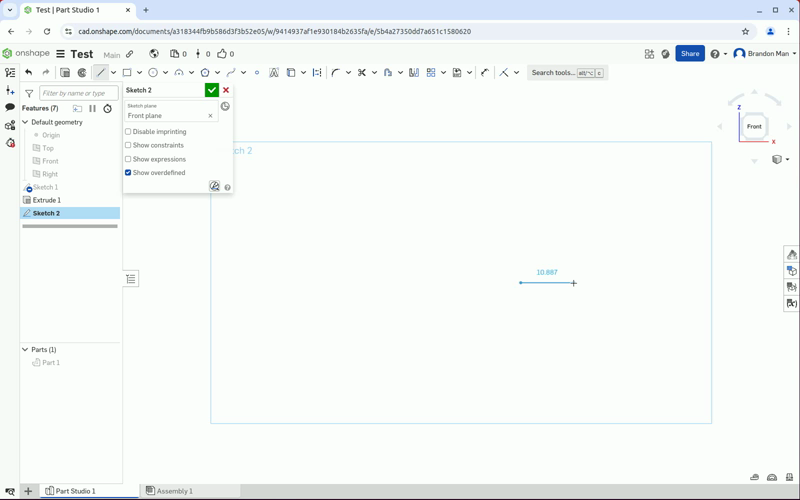
key_up(shift)
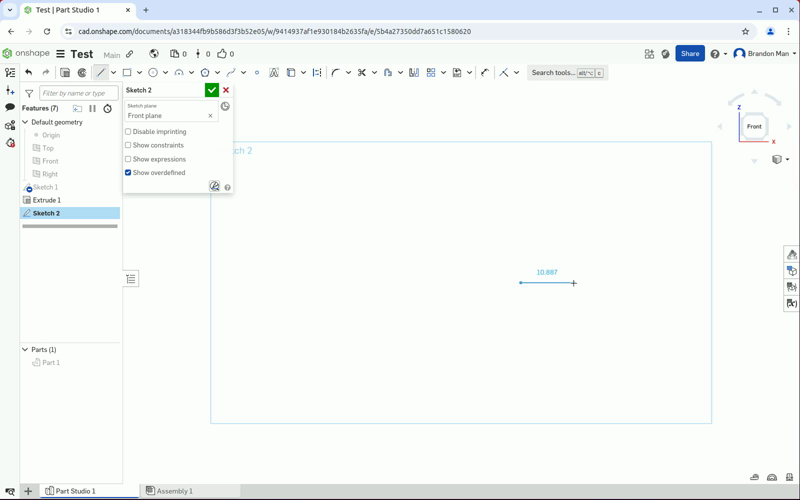
key_down(shift)
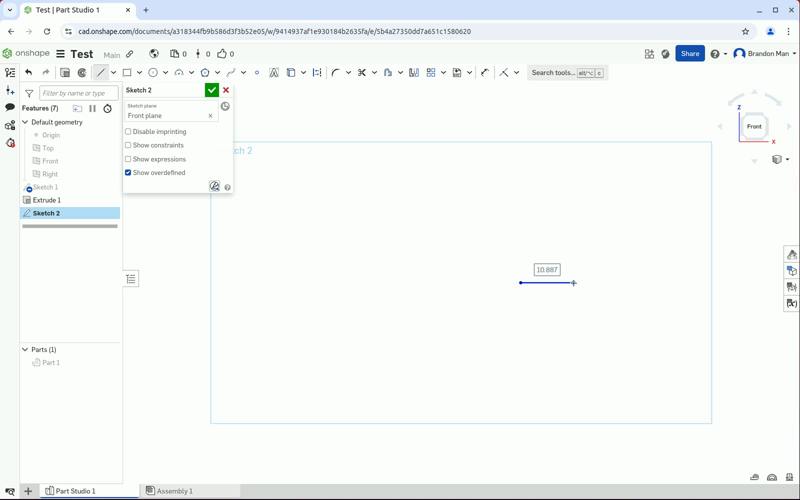
mouse_move(573, 213)
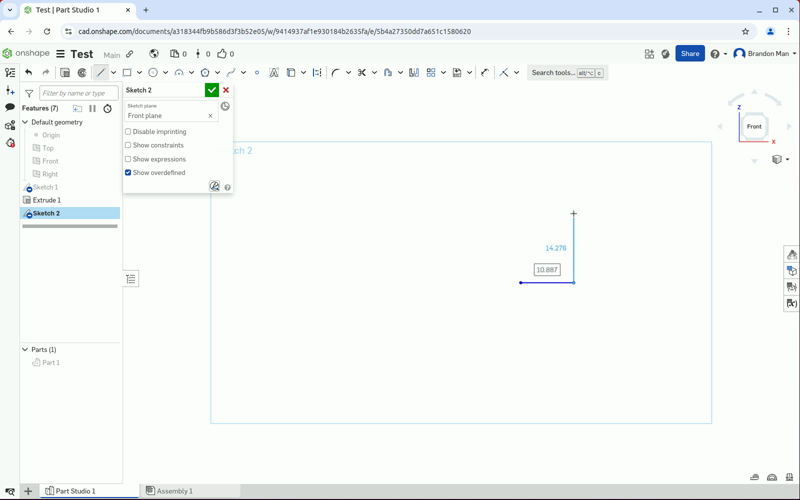
click(573, 213)
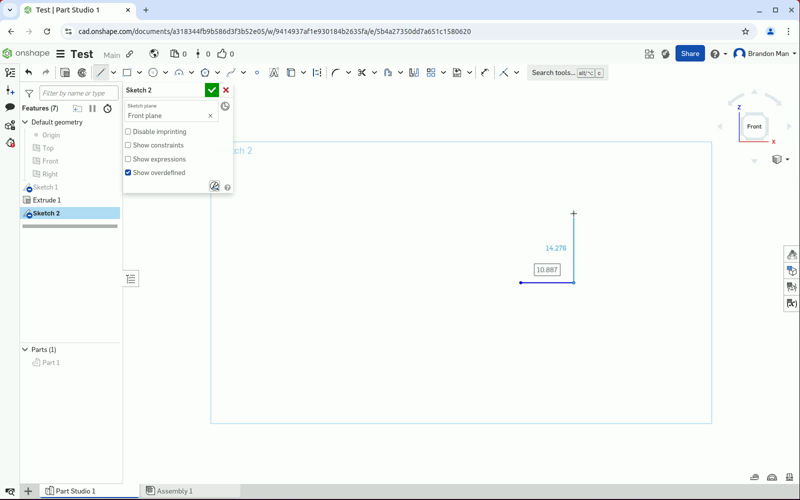
key_up(shift)
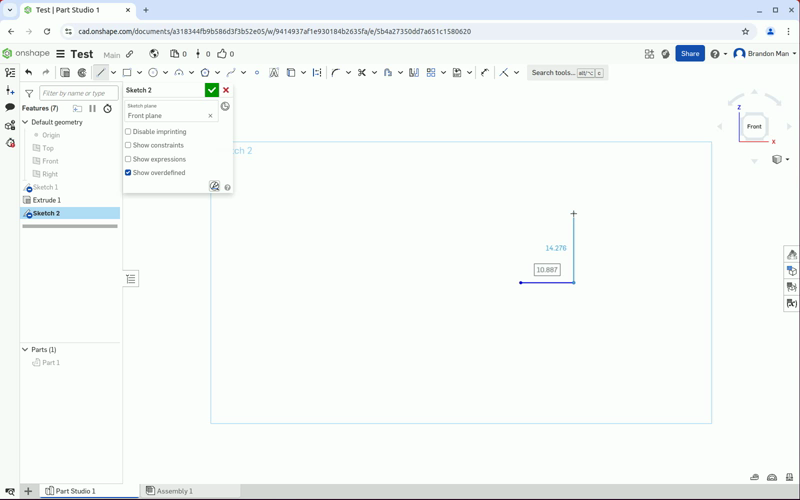
key_down(shift)
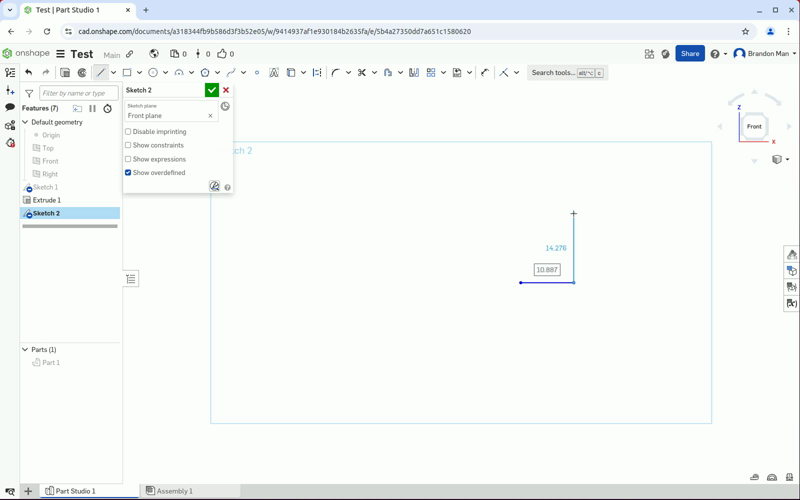
mouse_move(589, 213)
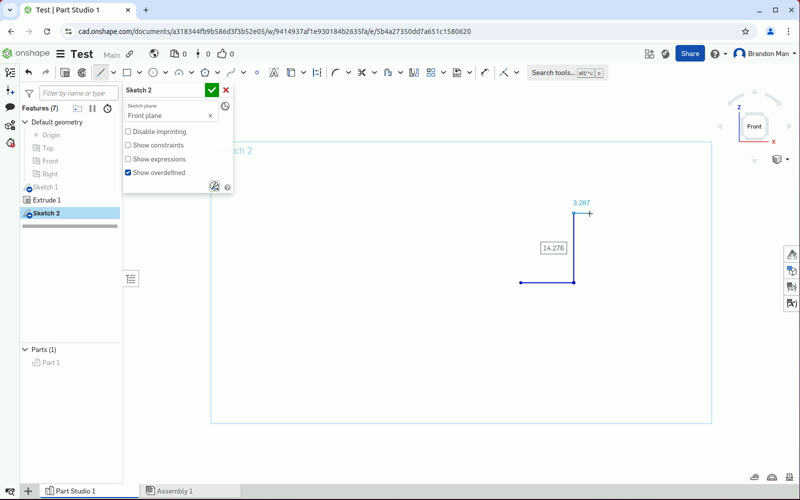
mouse_move(520, 213)
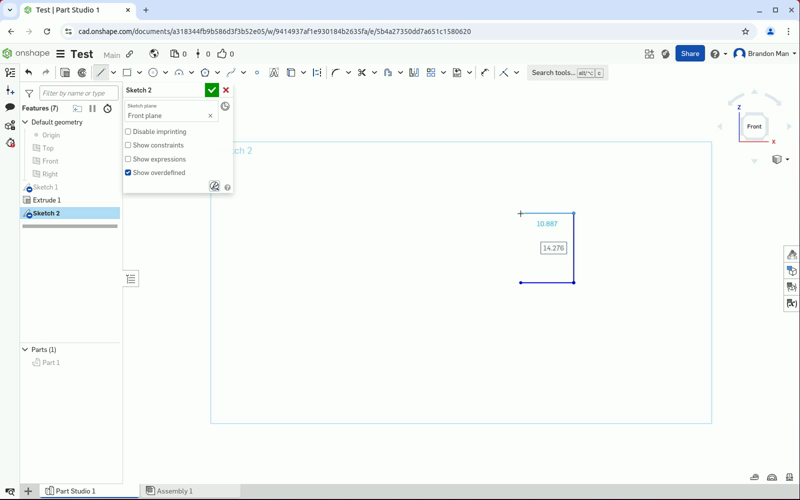
click(520, 213)
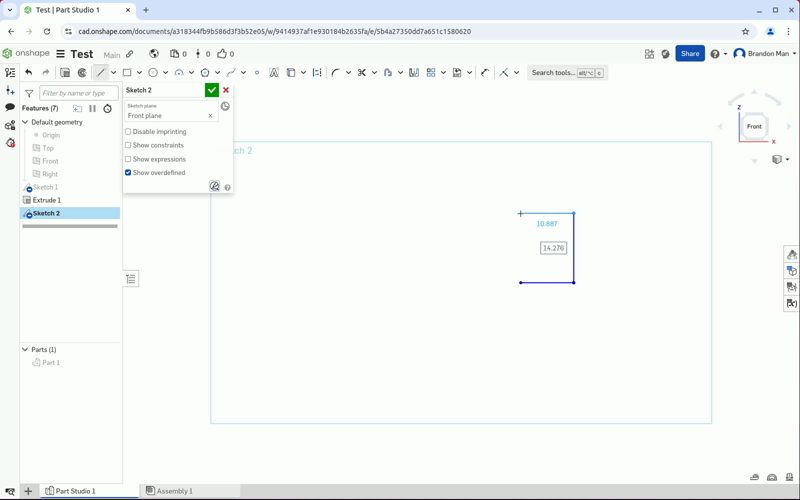
key_up(shift)
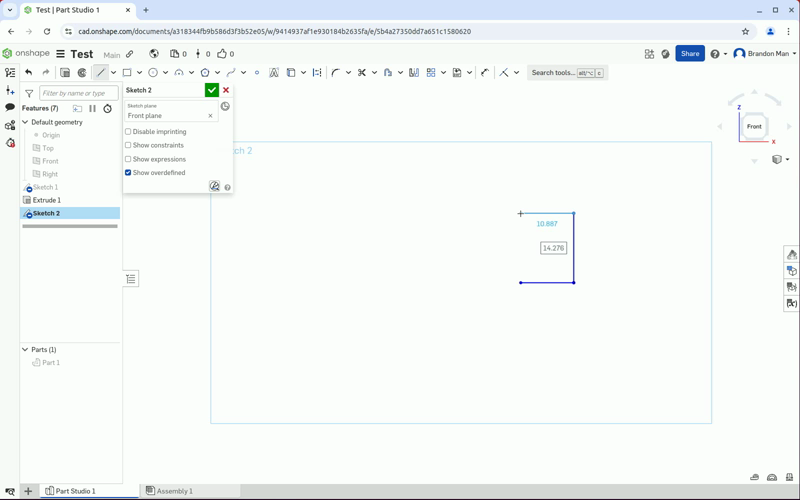
key_down(shift)
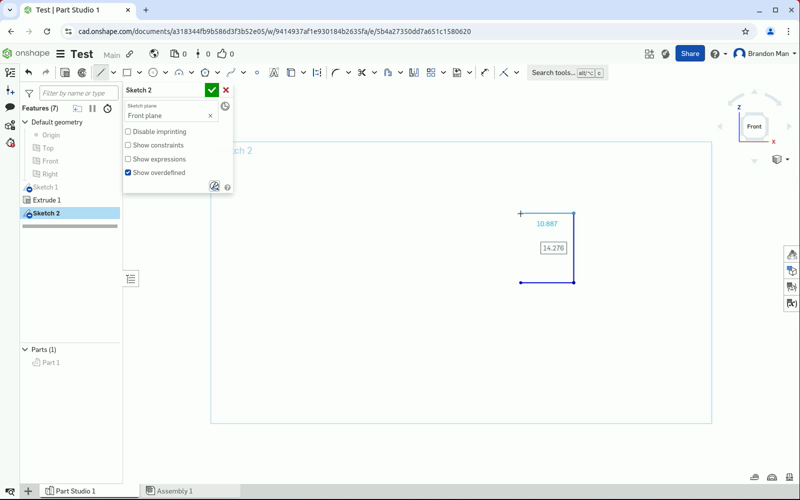
mouse_move(520, 282)
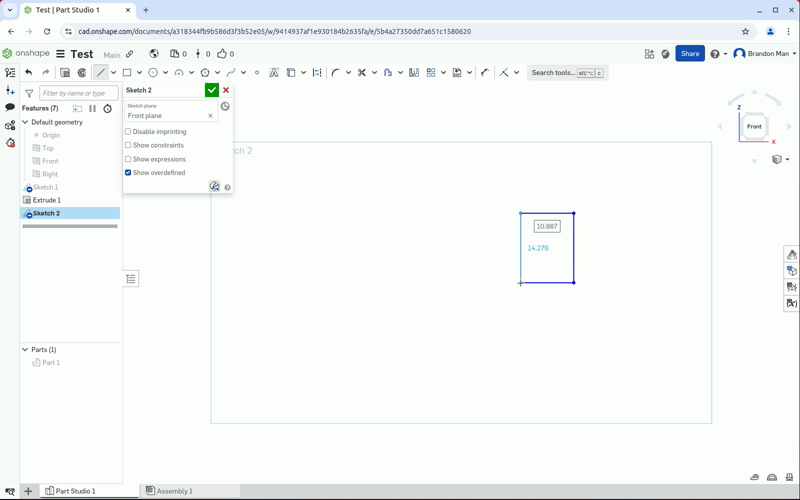
key_up(shift)
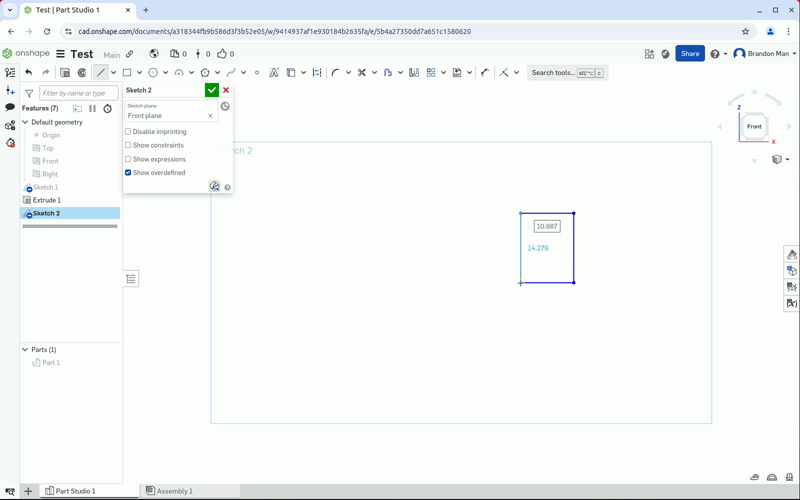
click(520, 282)
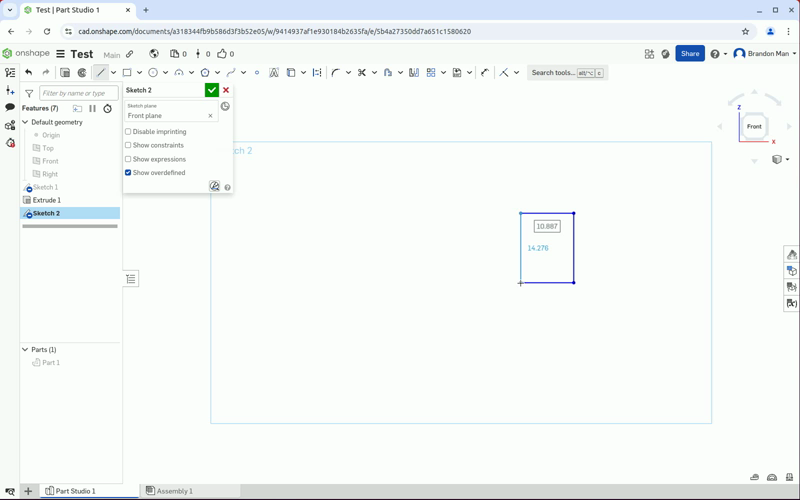
key(esc)
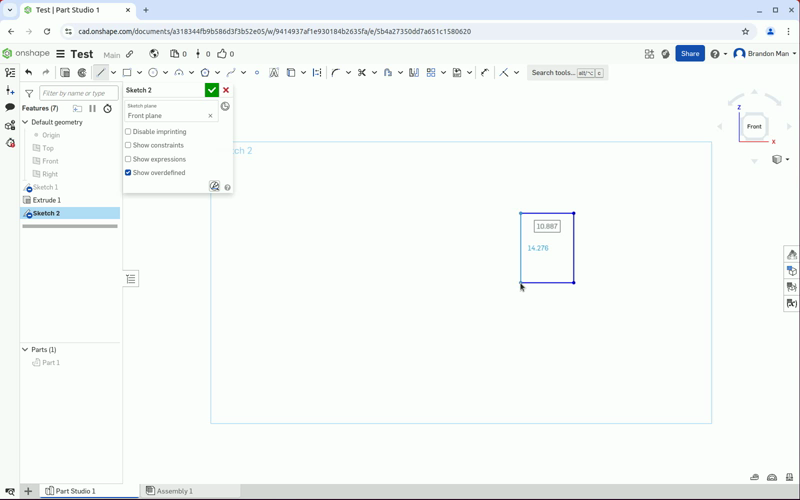
mouse_move(556, 263)
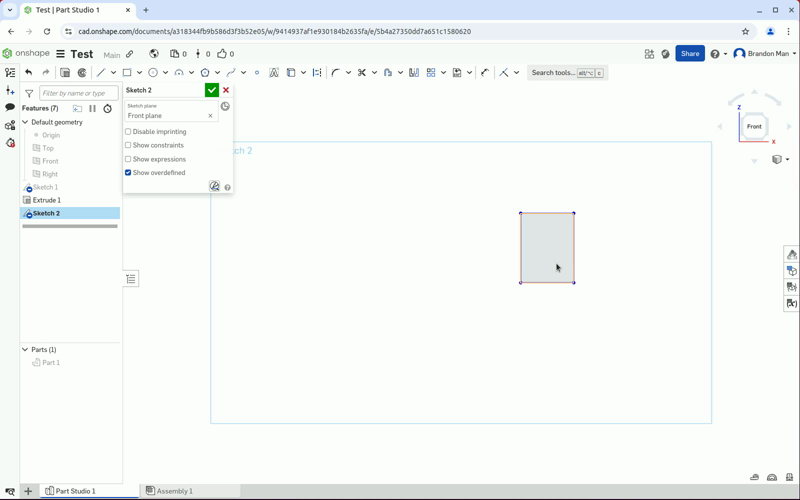
click(556, 263)
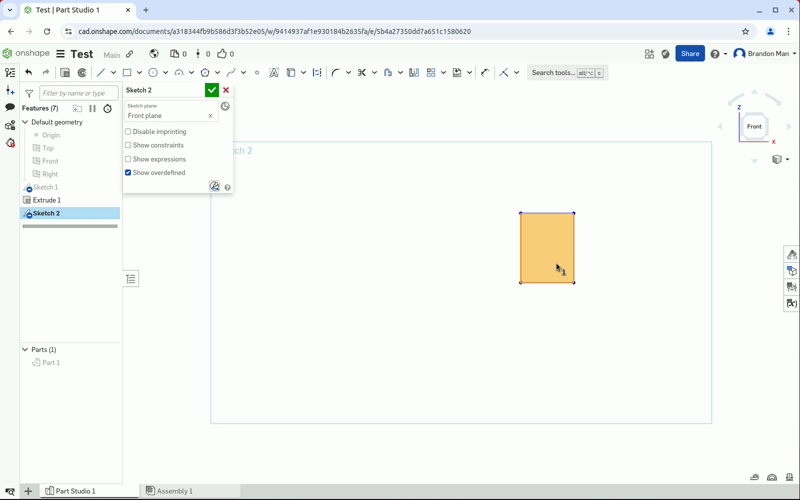
mouse_move(73, 352)
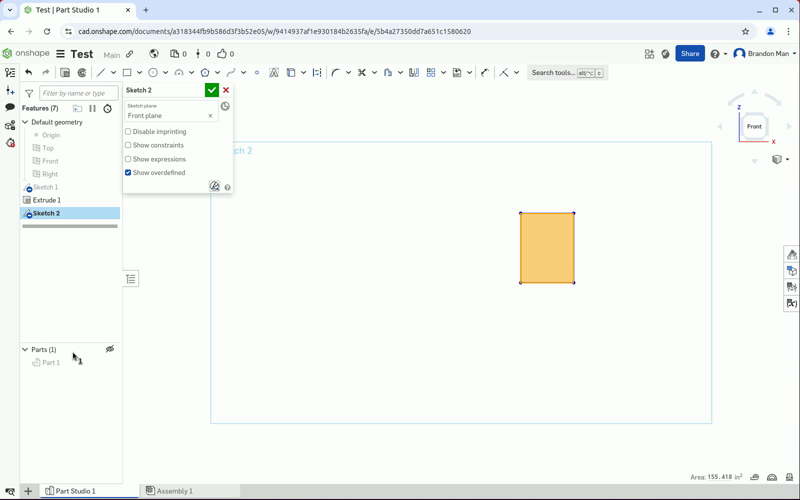
key(shift+y)
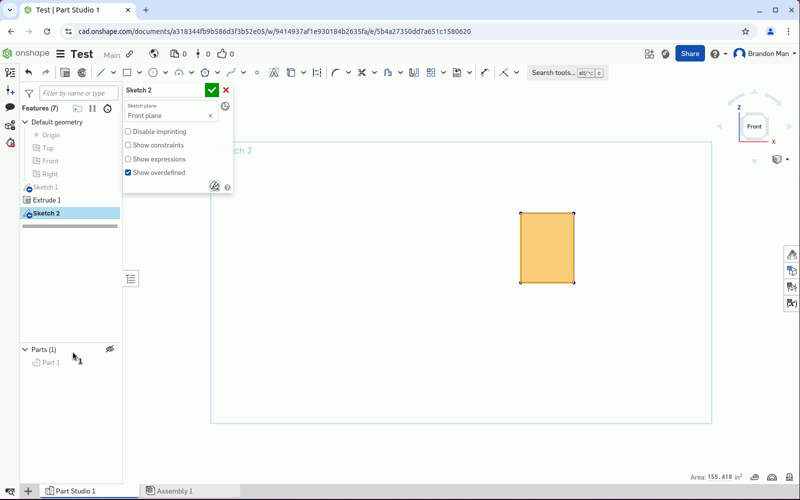
key(shift+e)
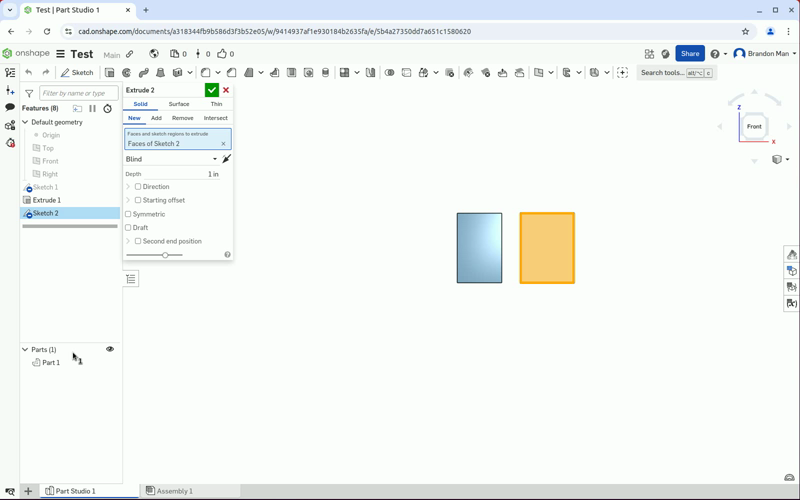
mouse_move(143, 106)
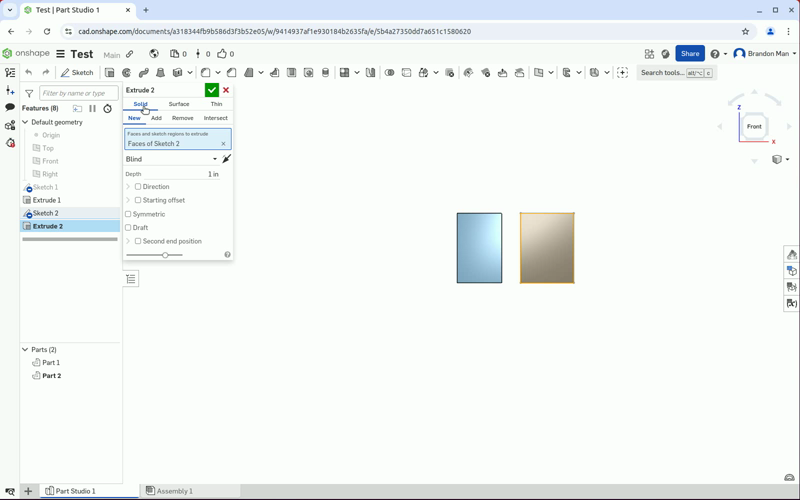
click(143, 106)
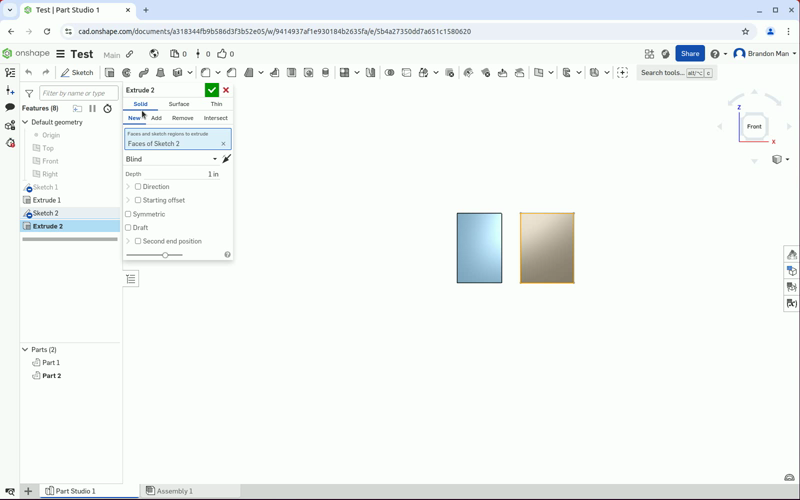
mouse_move(137, 120)
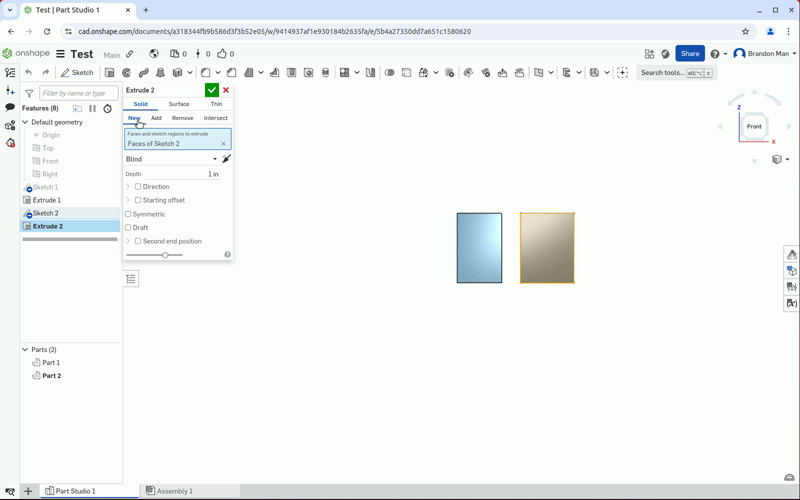
click(137, 120)
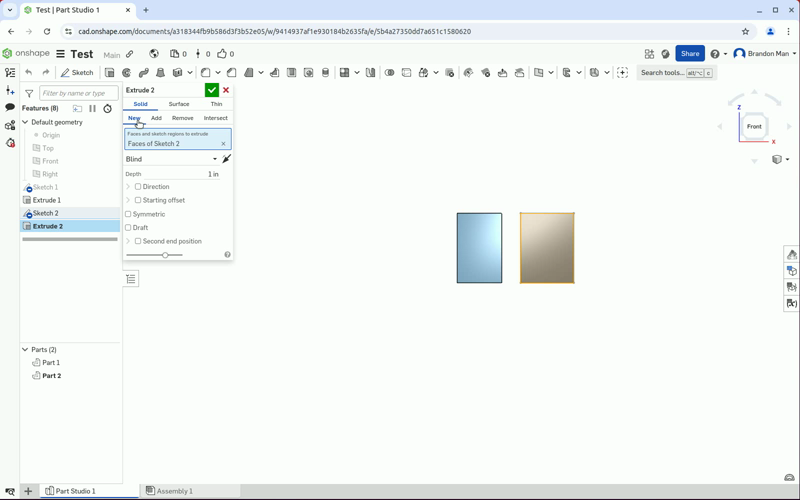
key(tab, 4)
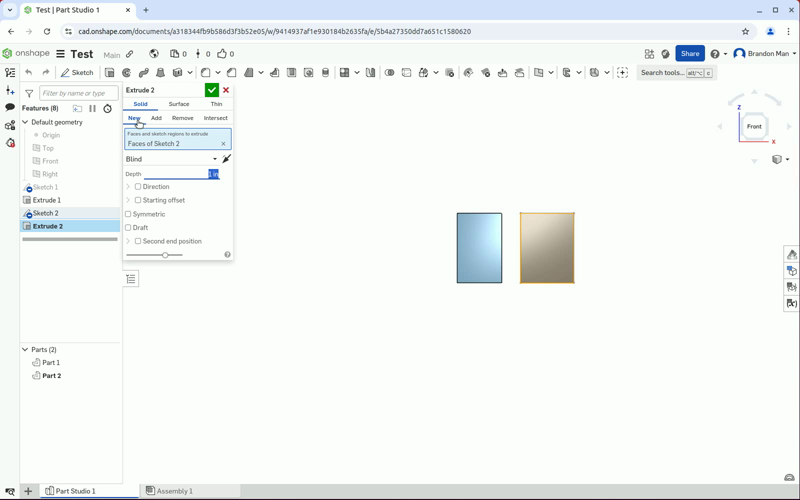
text(-0.241)
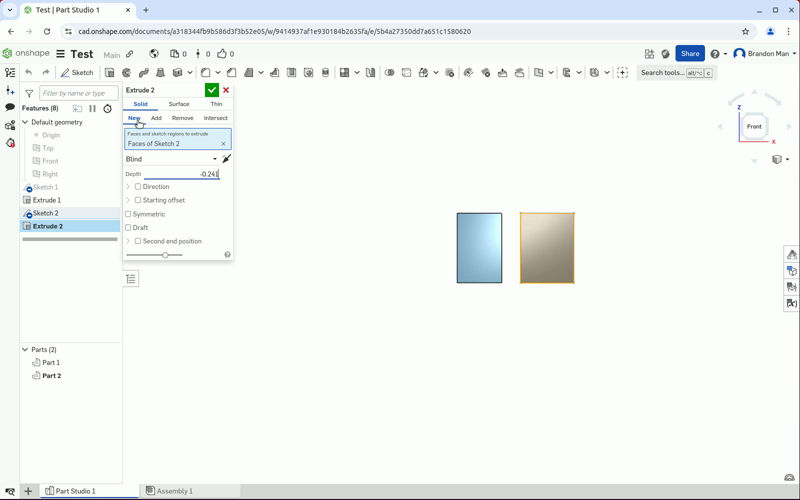
key(enter)
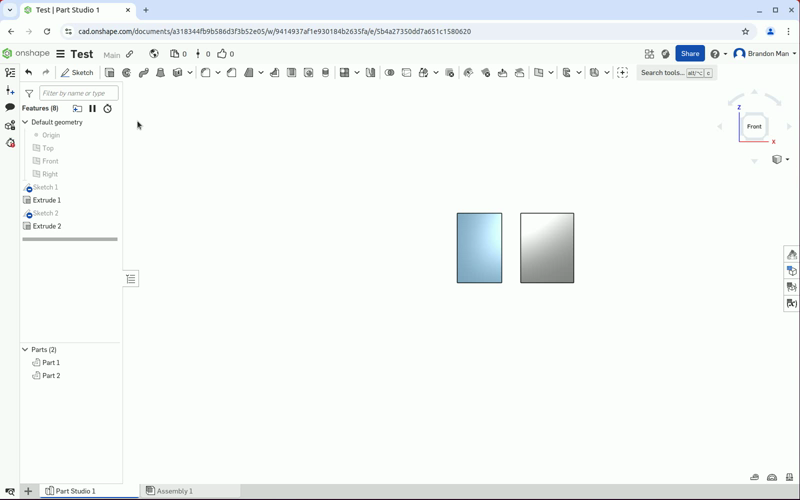
key(shift+h)
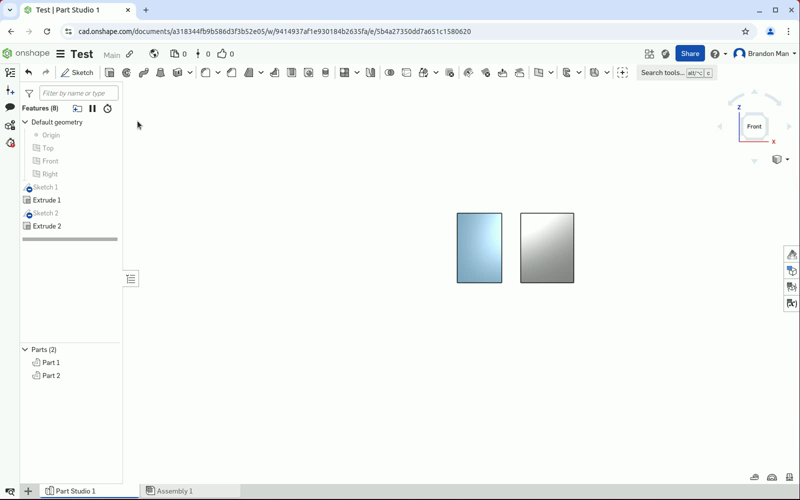
key(shift+h)
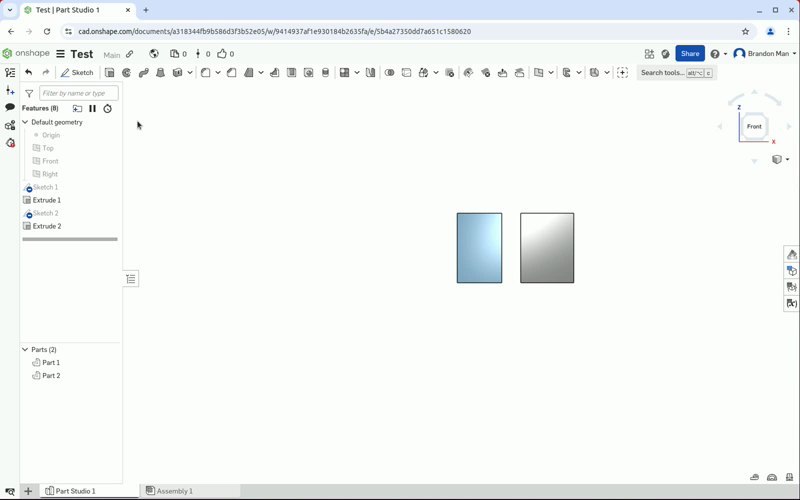
mouse_move(73, 189)
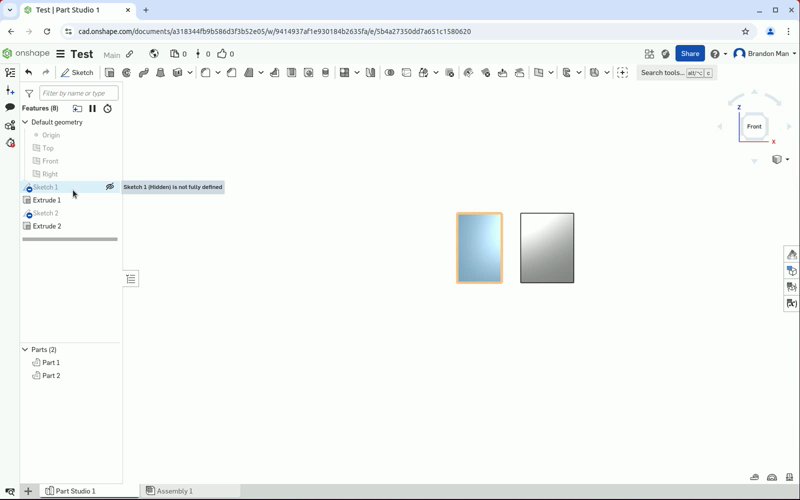
click(73, 189)
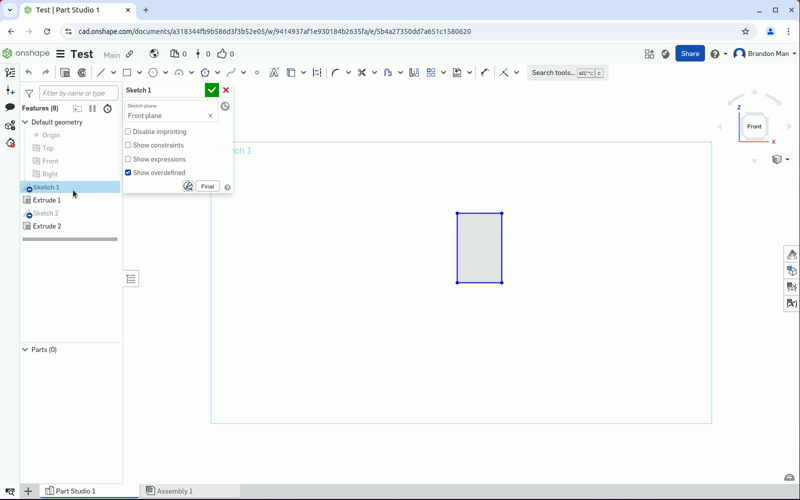
mouse_move(229, 92)
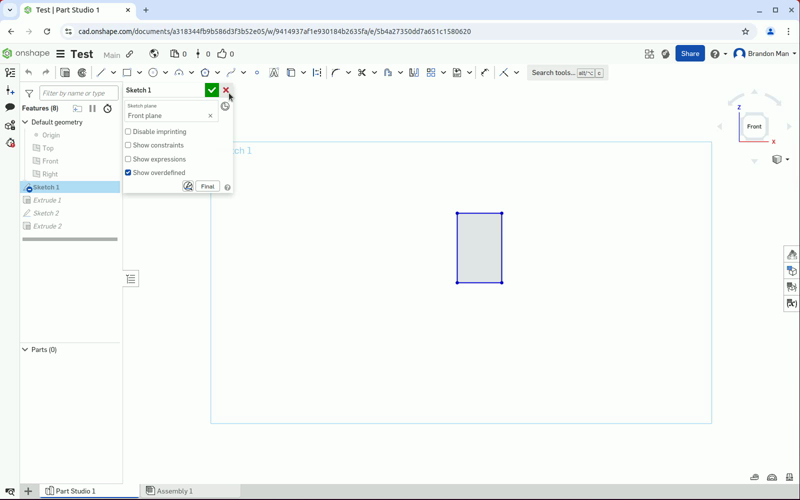
click(229, 92)
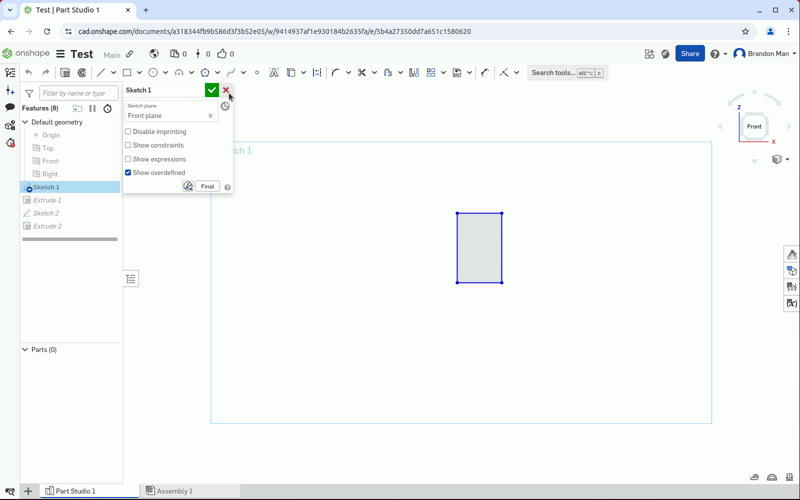
key(shift+s)
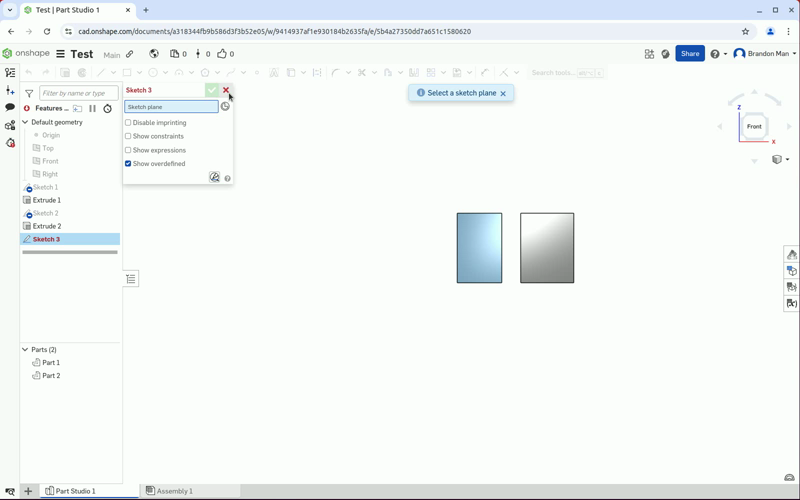
mouse_move(73, 163)
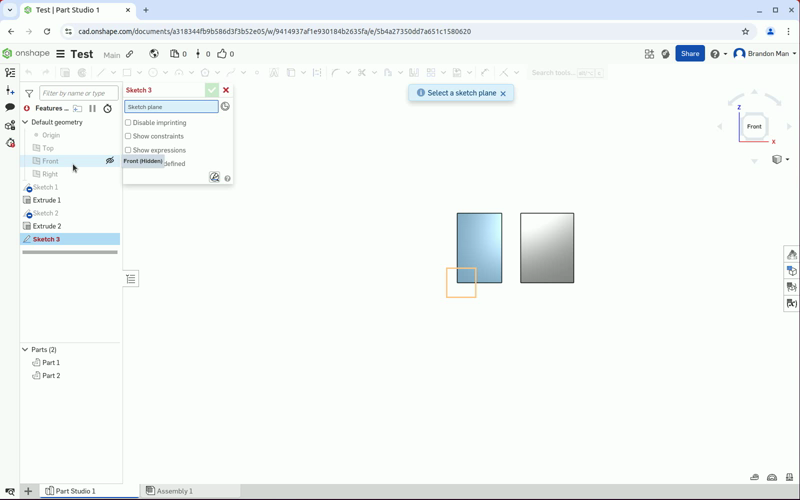
click(73, 163)
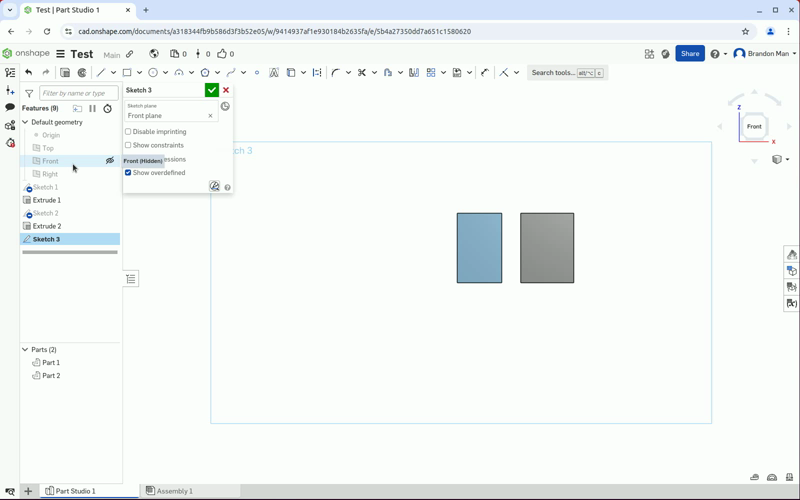
mouse_move(73, 352)
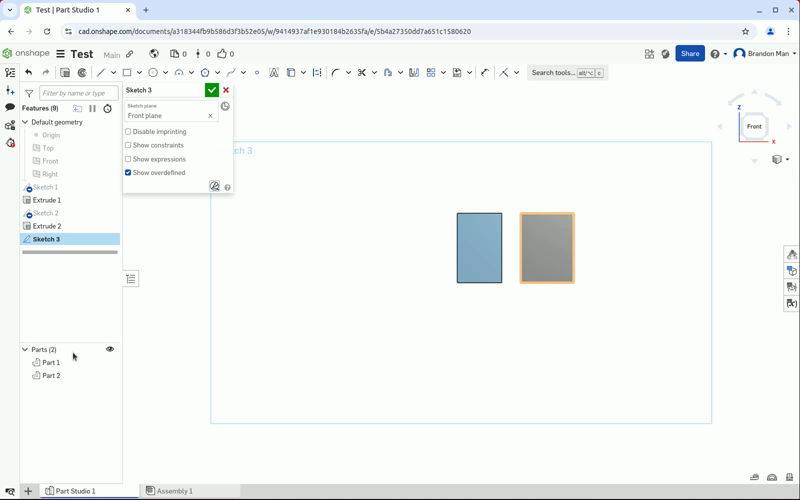
key(y)
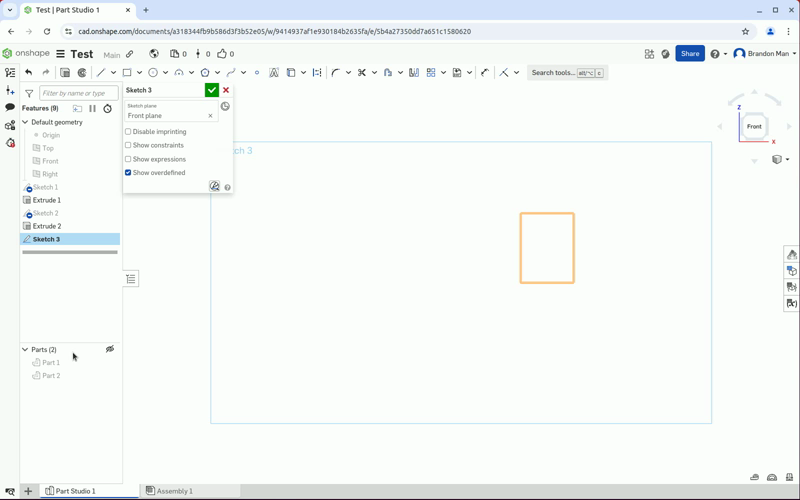
key(l)
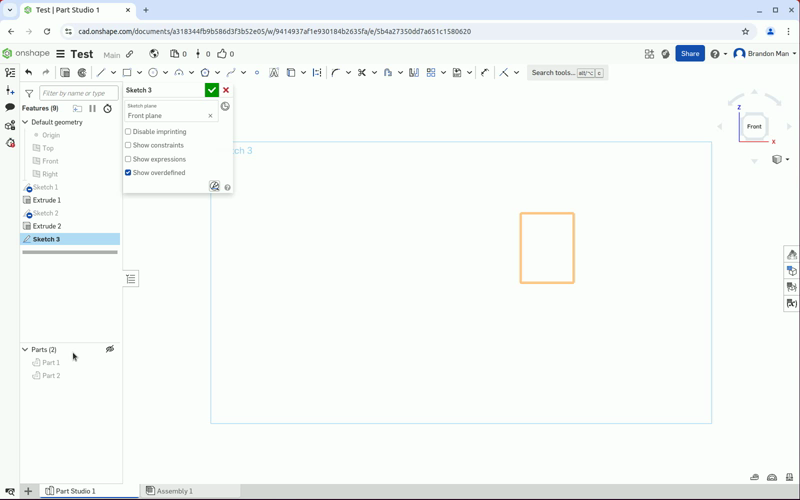
key_down(shift)
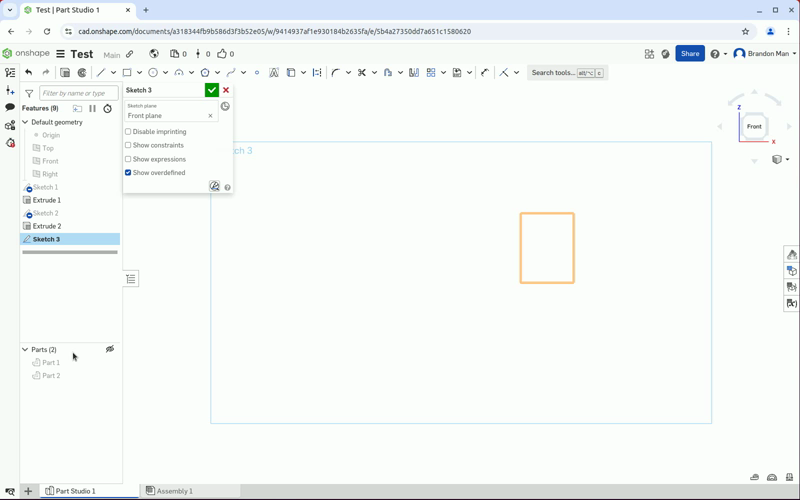
mouse_move(403, 282)
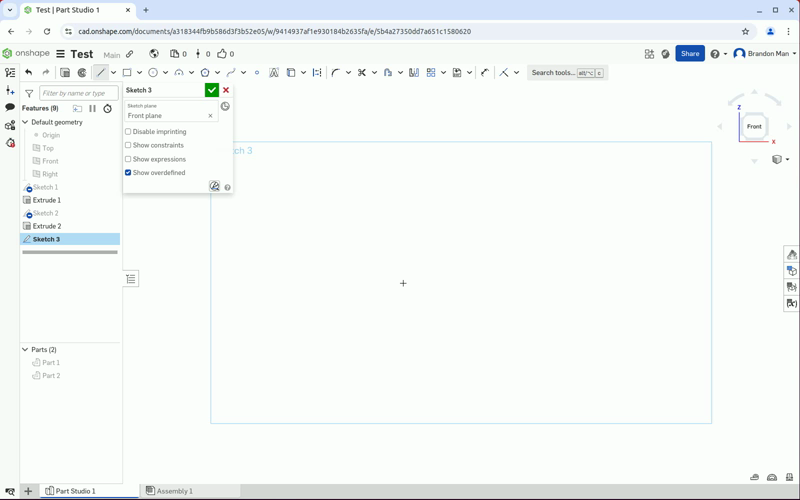
click(403, 282)
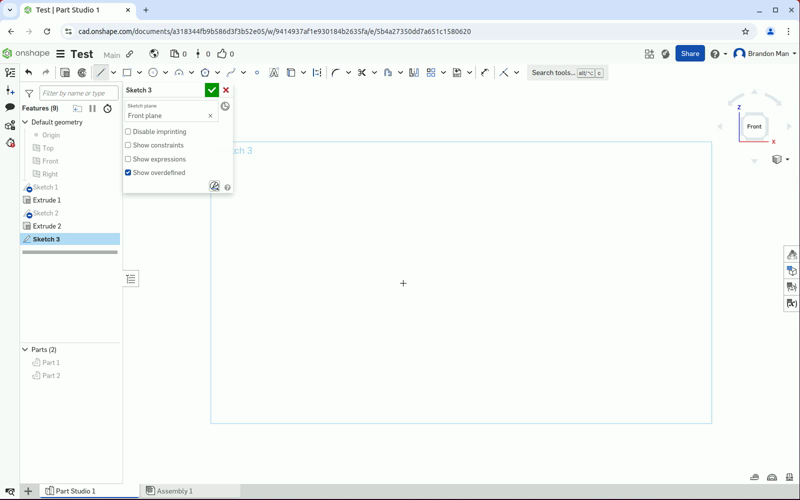
key_up(shift)
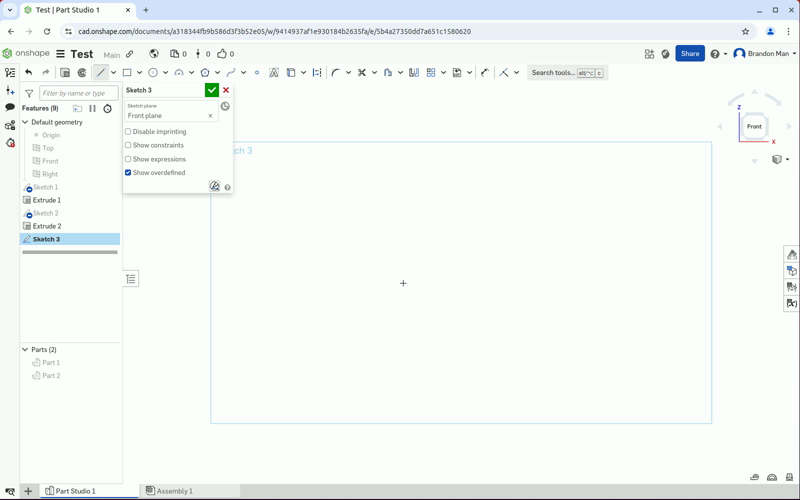
key_down(shift)
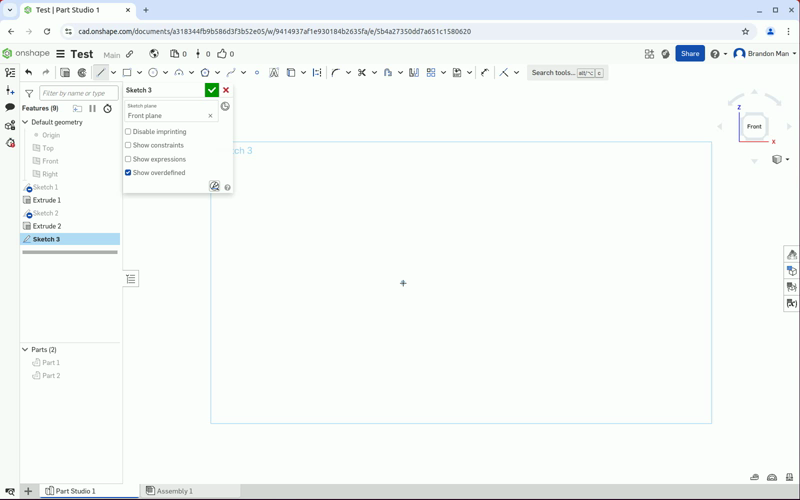
mouse_move(433, 282)
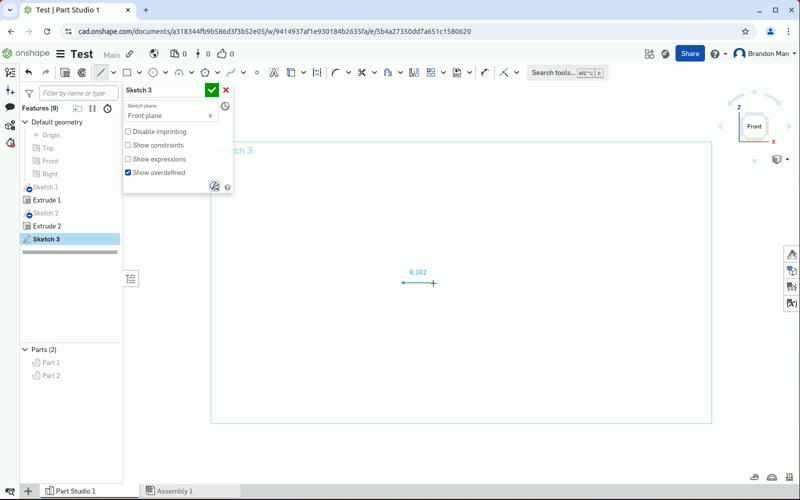
mouse_move(419, 282)
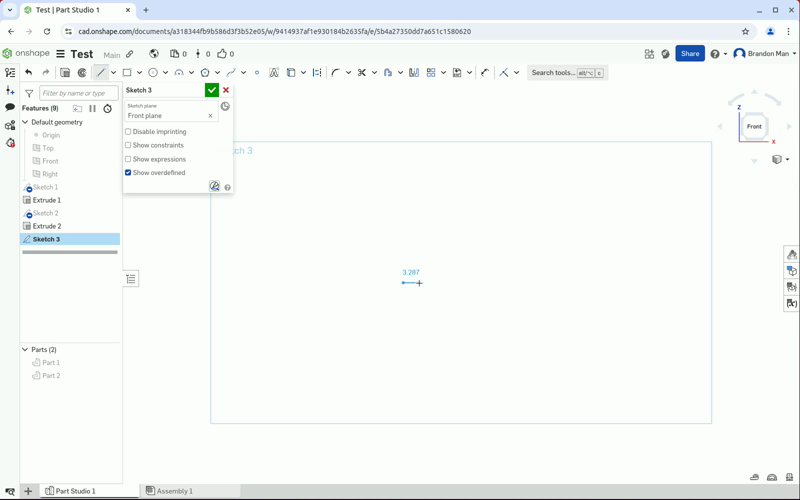
click(419, 282)
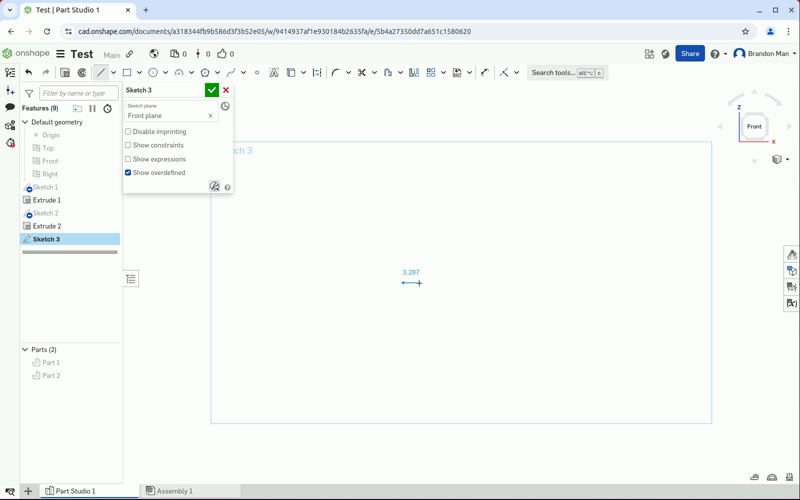
key_up(shift)
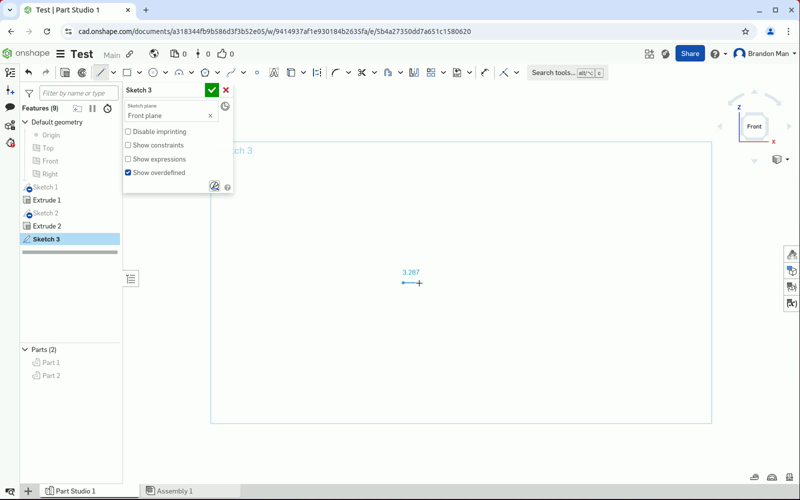
key_down(shift)
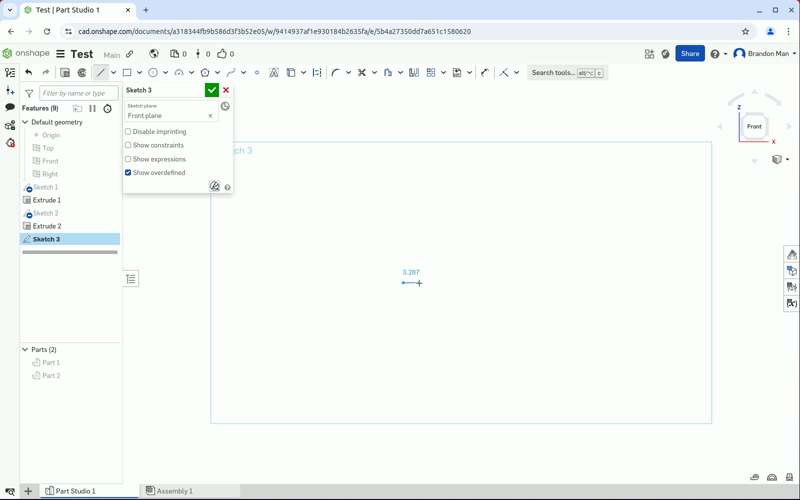
mouse_move(449, 282)
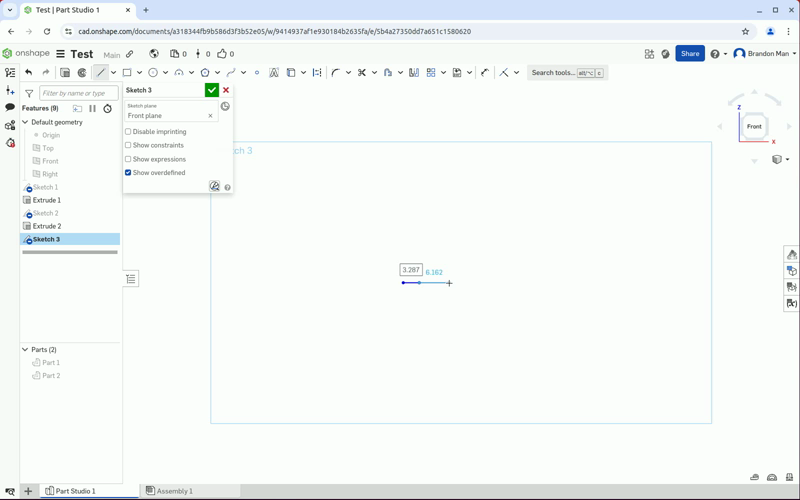
mouse_move(419, 241)
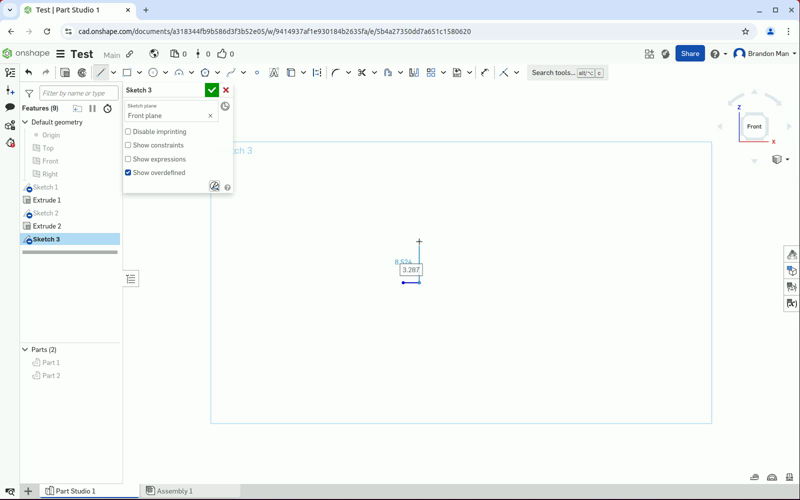
click(419, 241)
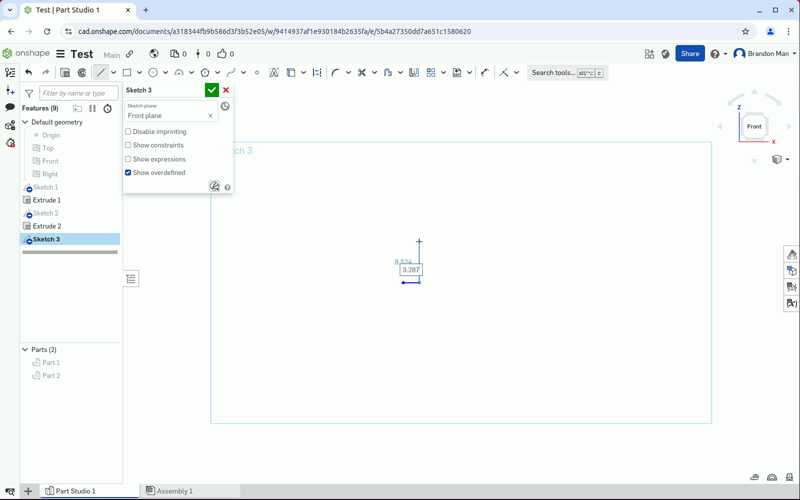
key_up(shift)
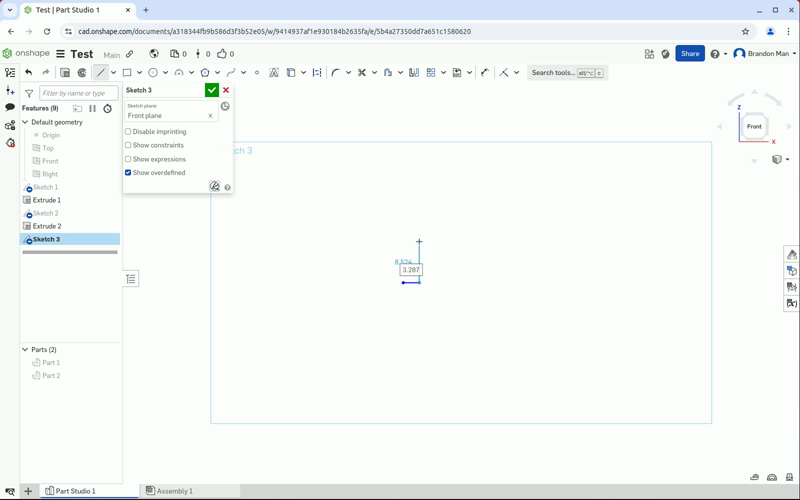
key_down(shift)
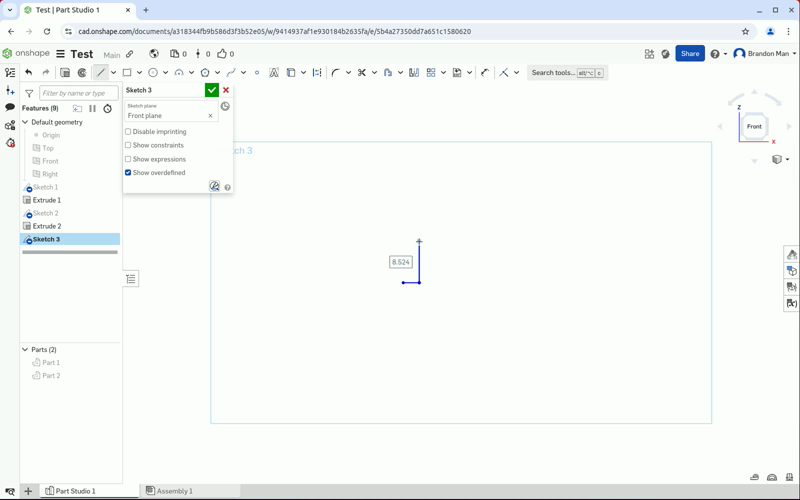
mouse_move(449, 241)
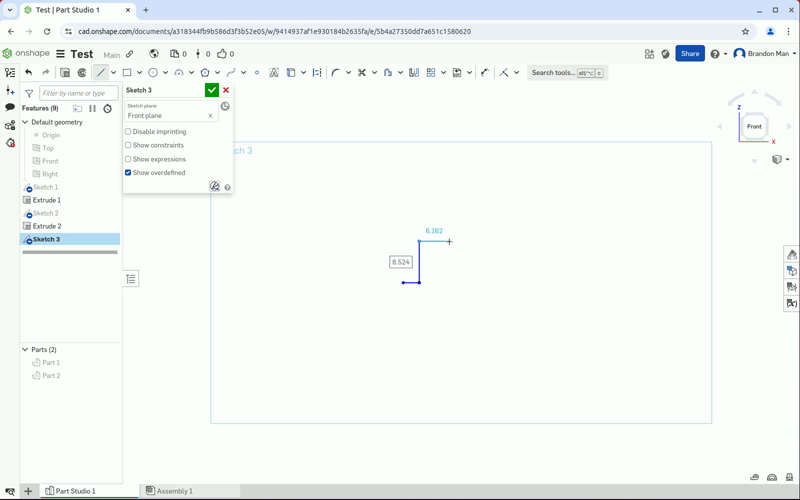
mouse_move(403, 241)
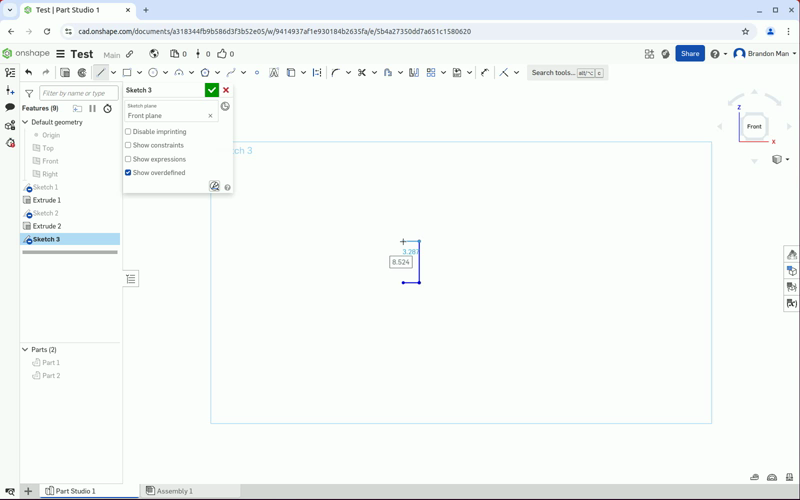
click(403, 241)
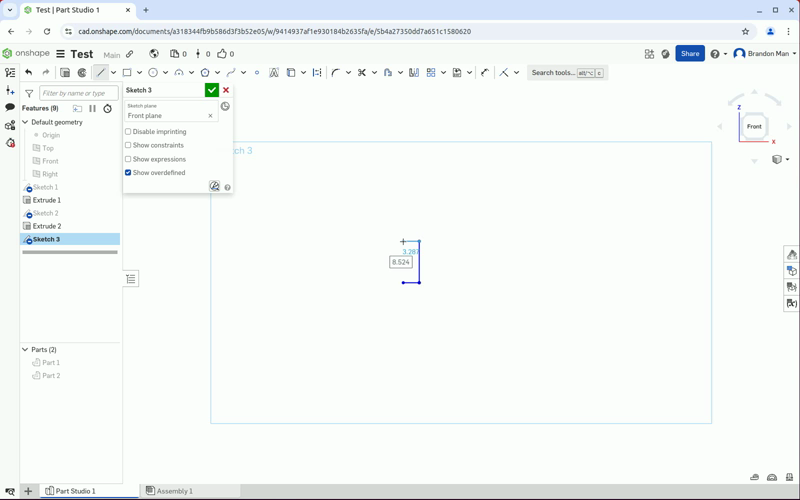
key_up(shift)
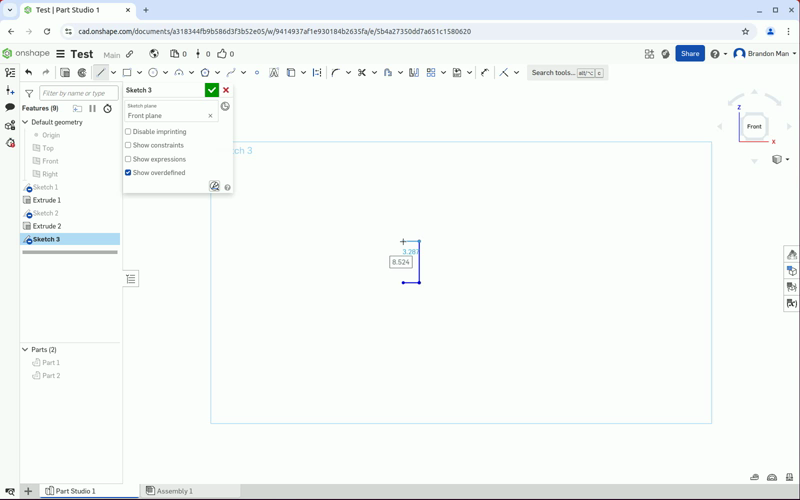
mouse_move(433, 241)
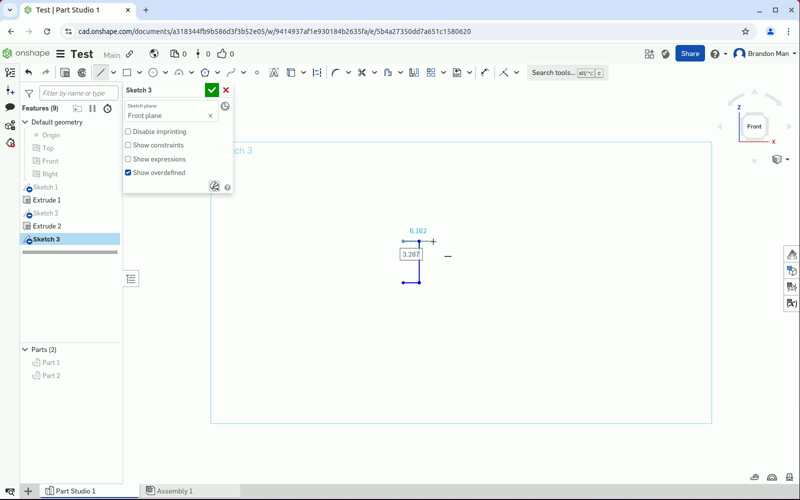
key_down(shift)
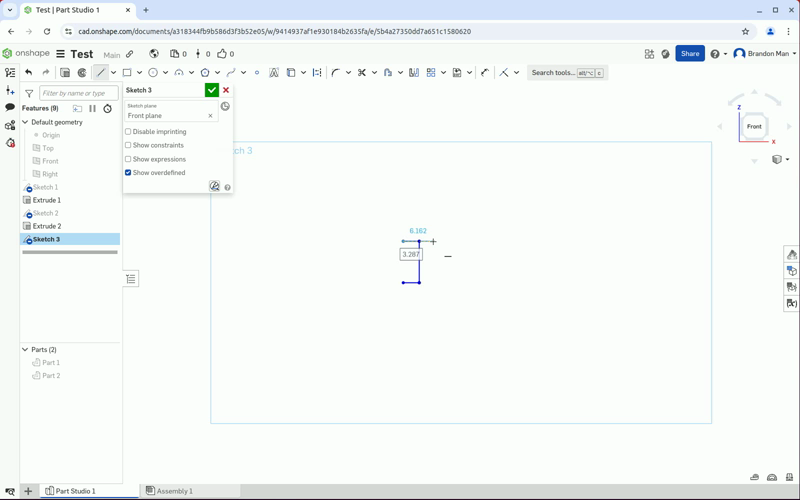
mouse_move(403, 282)
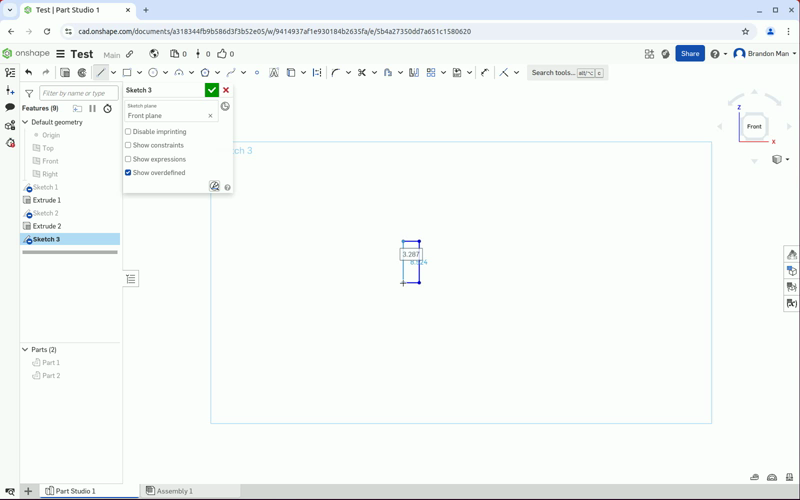
key_up(shift)
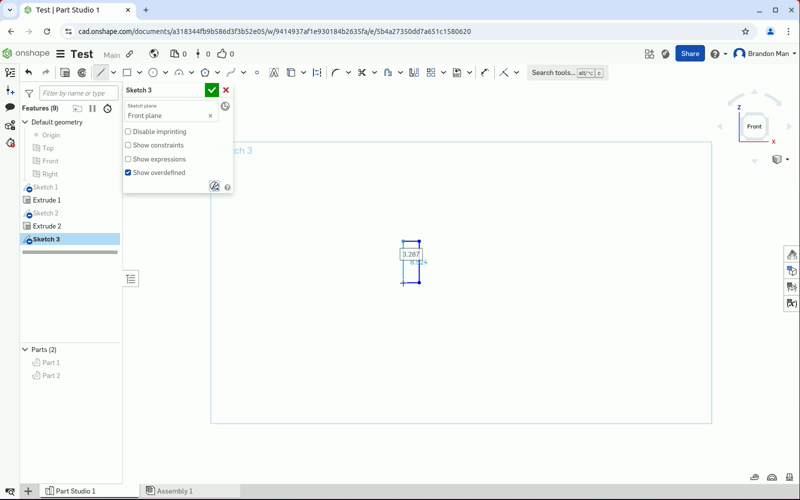
click(403, 282)
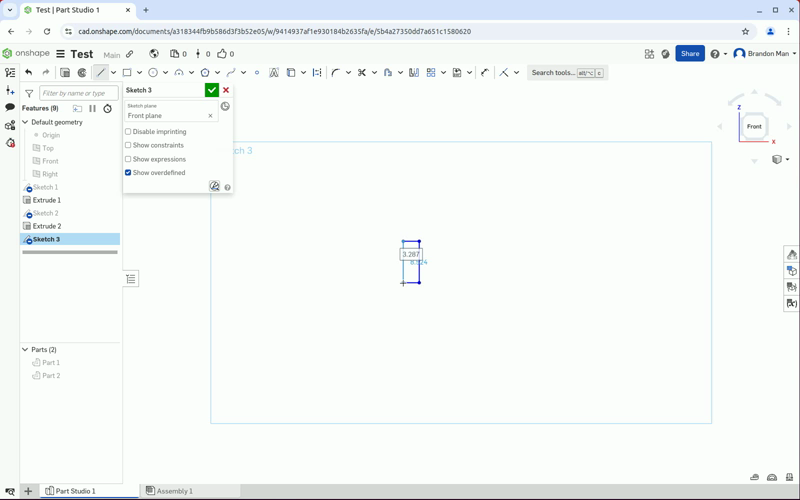
key(esc)
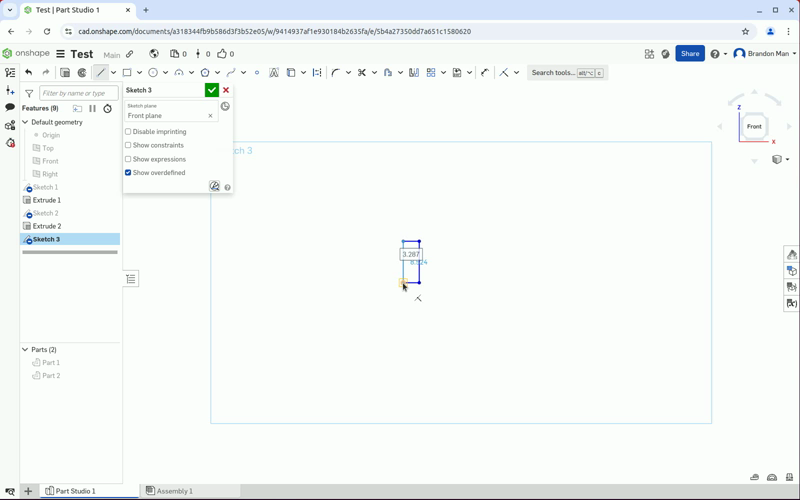
mouse_move(416, 241)
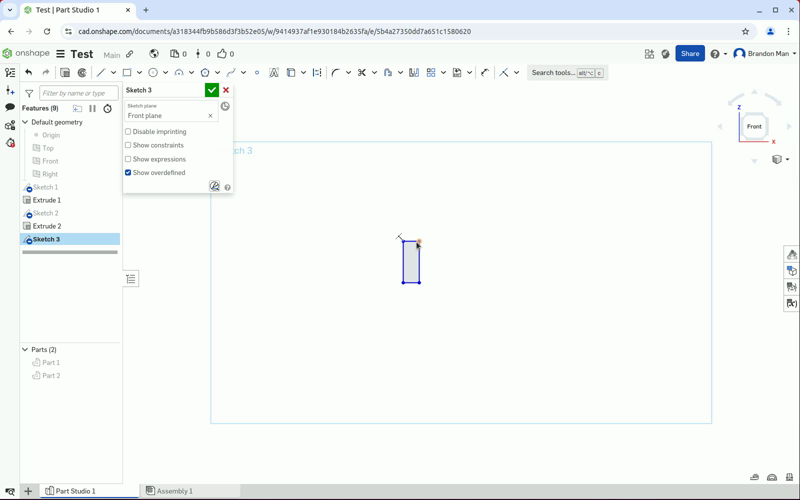
scroll(6)
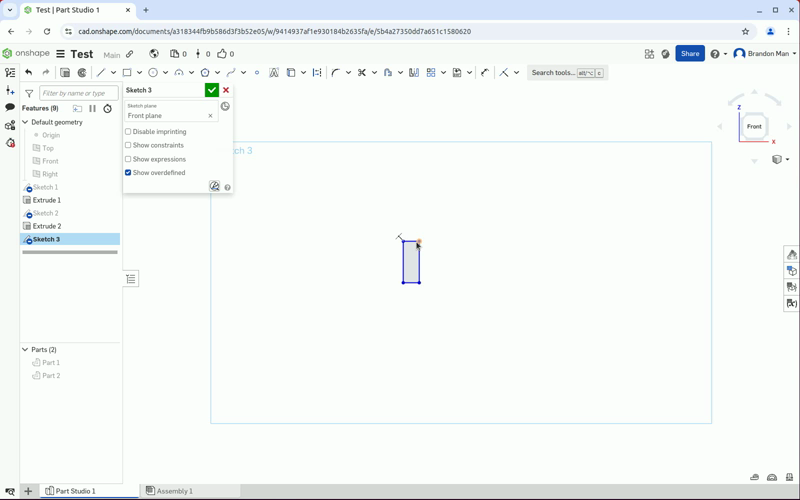
scroll(6)
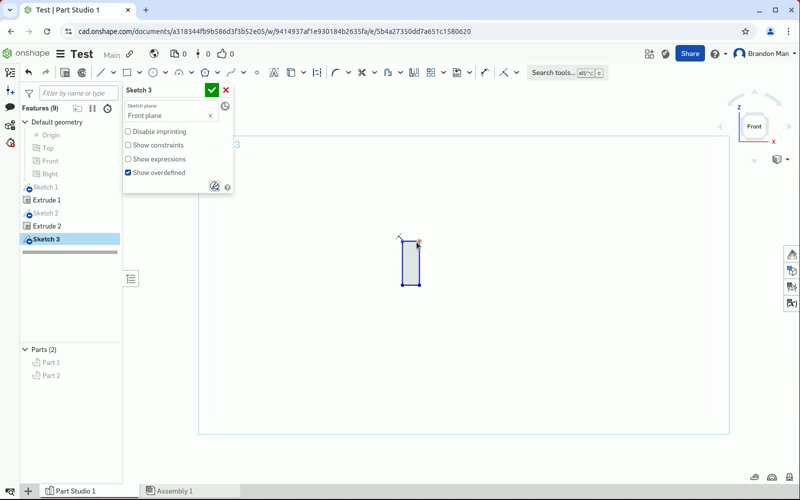
scroll(6)
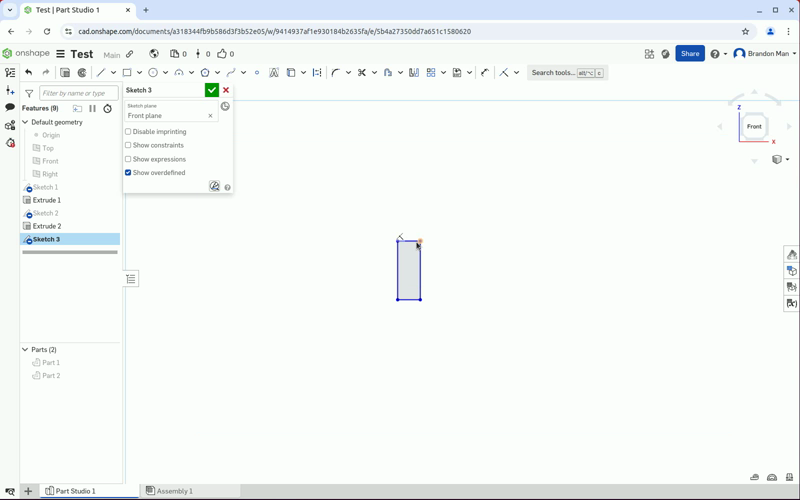
scroll(6)
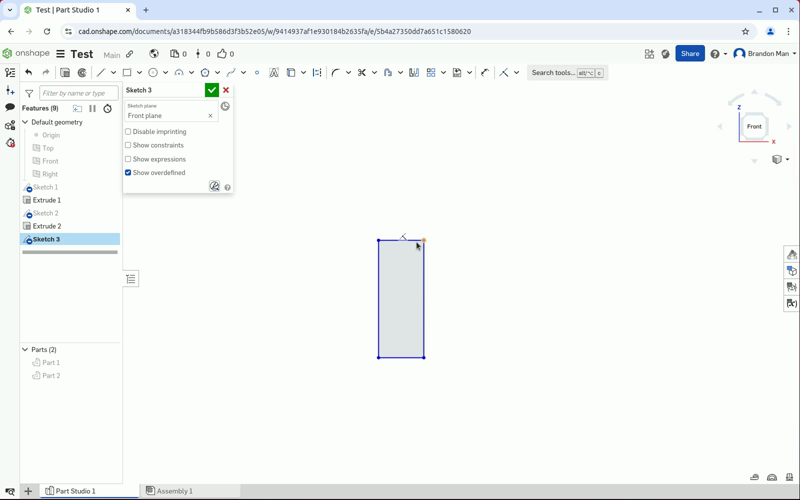
scroll(6)
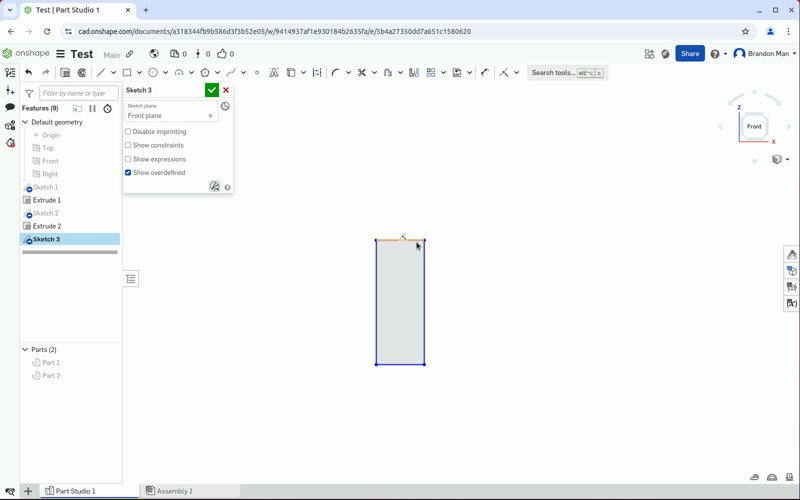
scroll(6)
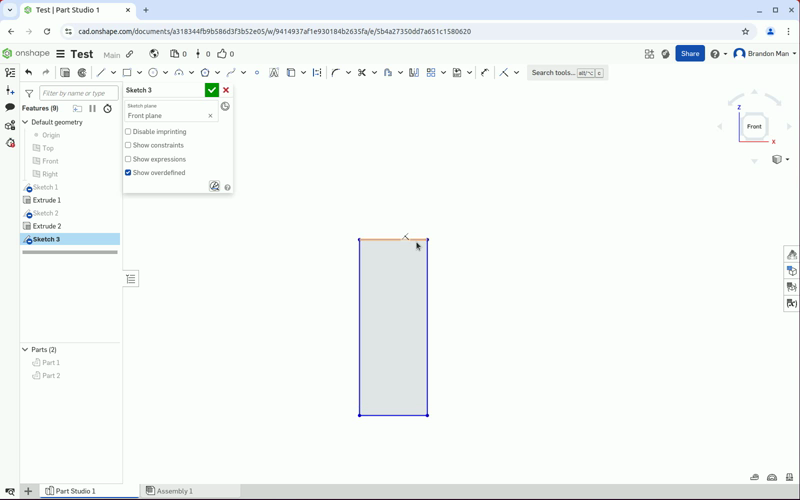
scroll(6)
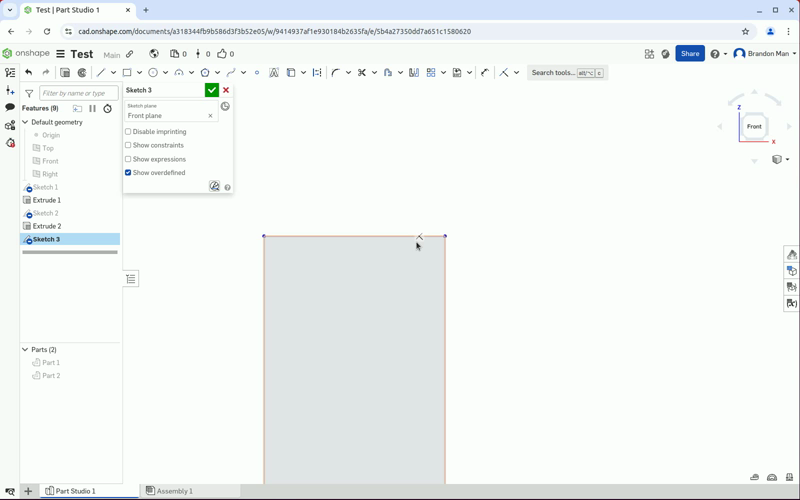
click(416, 241)
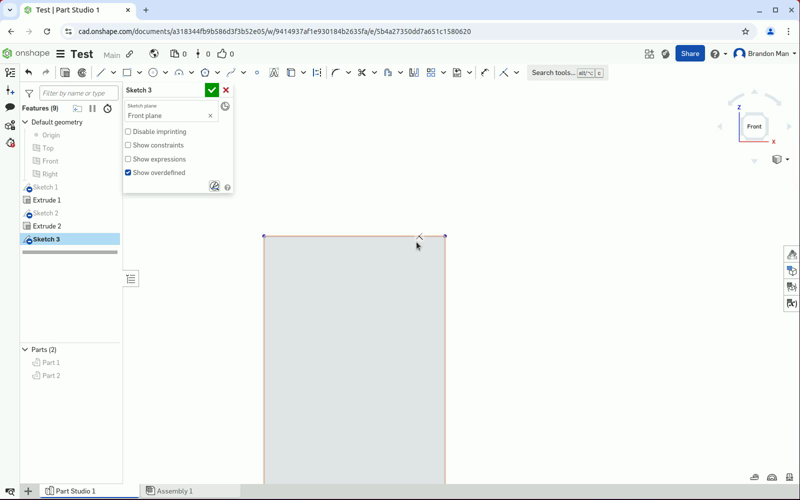
scroll(-6)
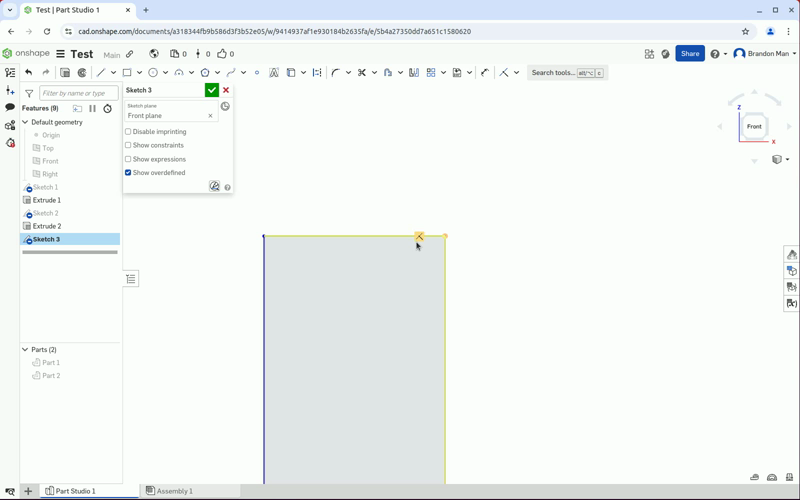
scroll(-6)
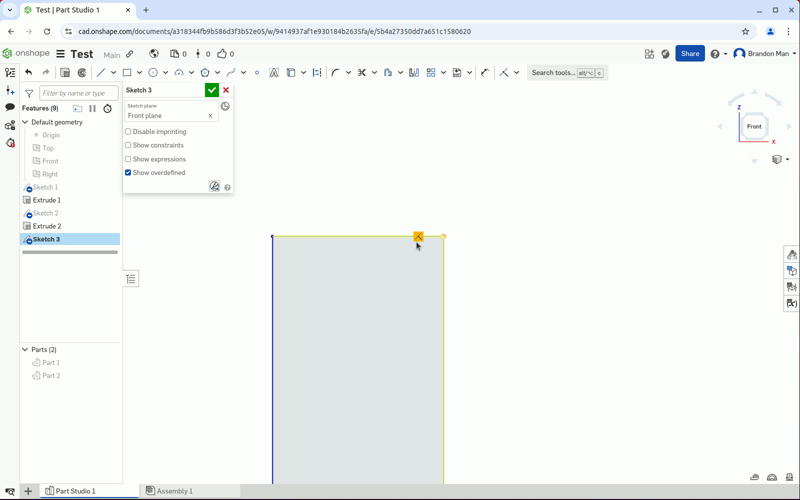
scroll(-6)
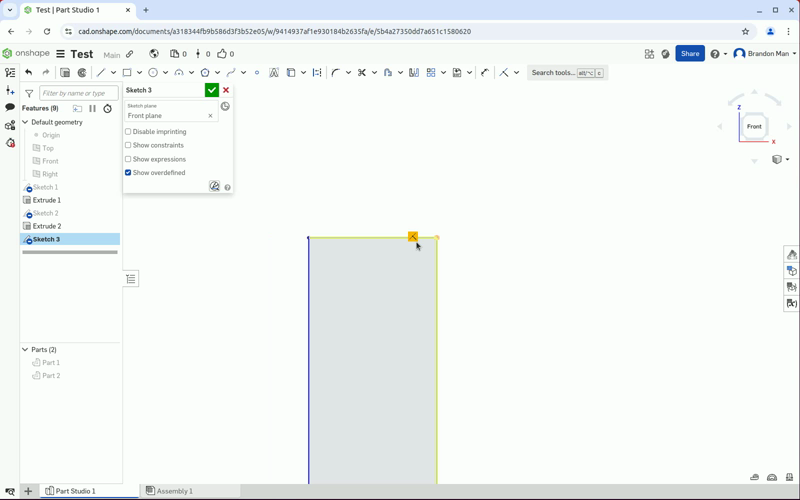
scroll(-6)
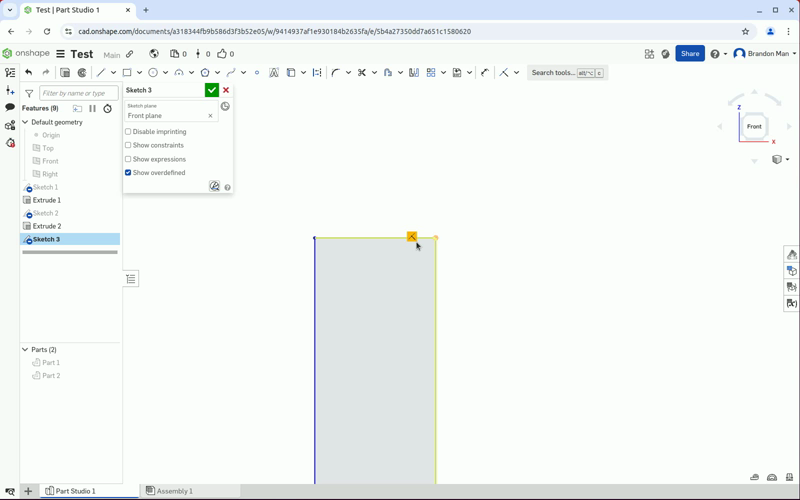
scroll(-6)
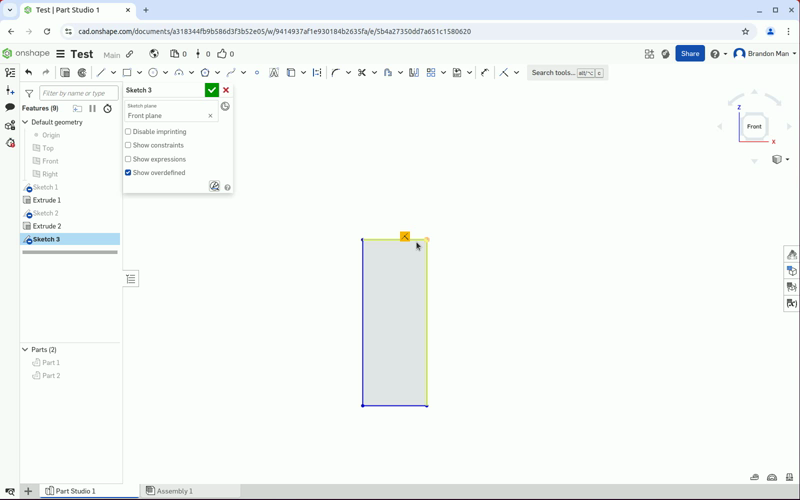
scroll(-6)
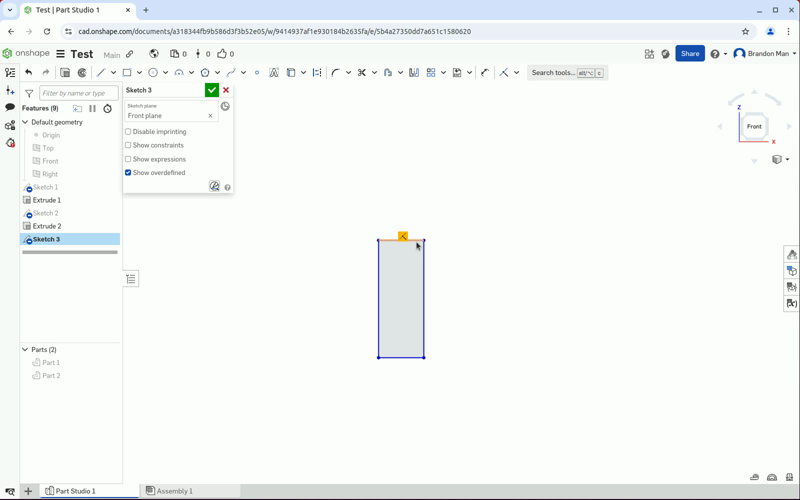
scroll(-6)
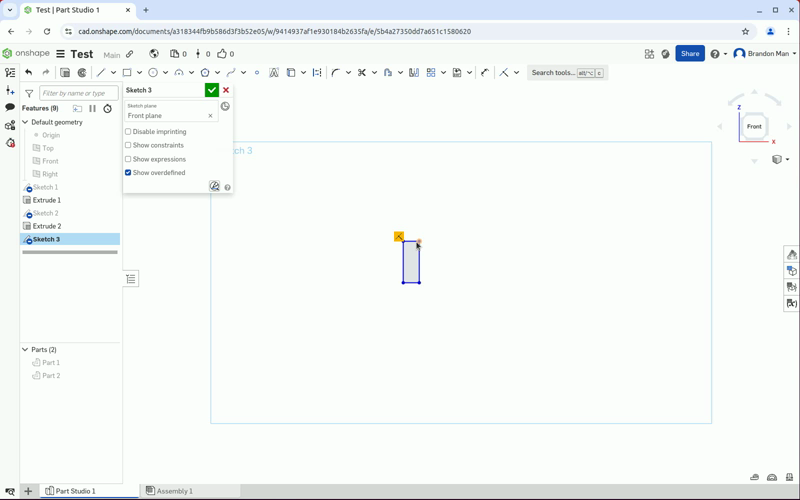
mouse_move(73, 352)
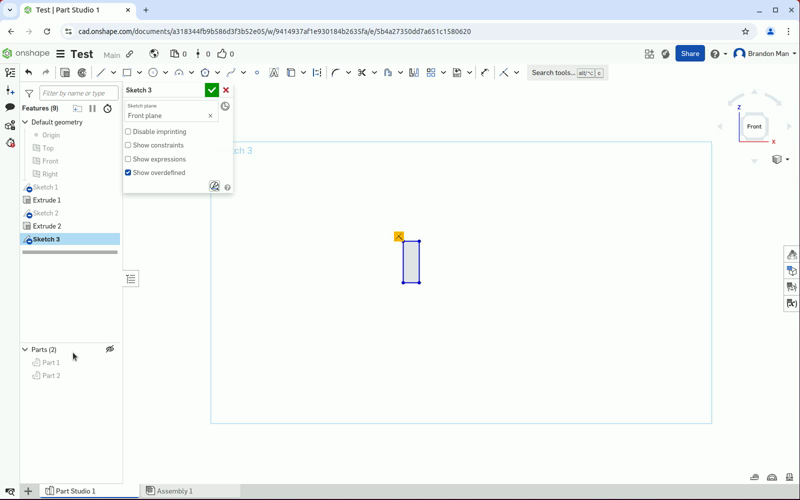
key(shift+y)
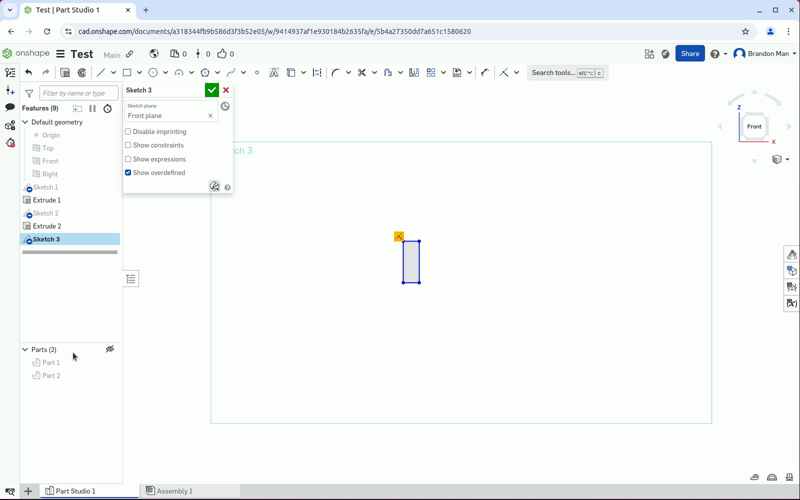
key(shift+e)
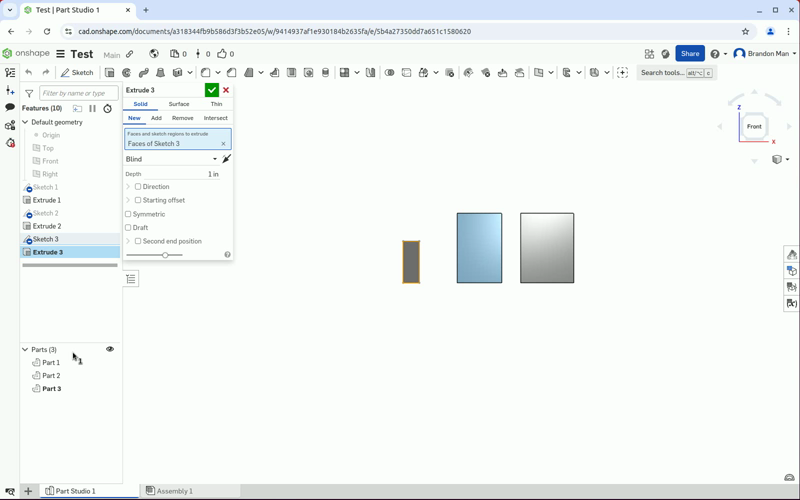
mouse_move(143, 106)
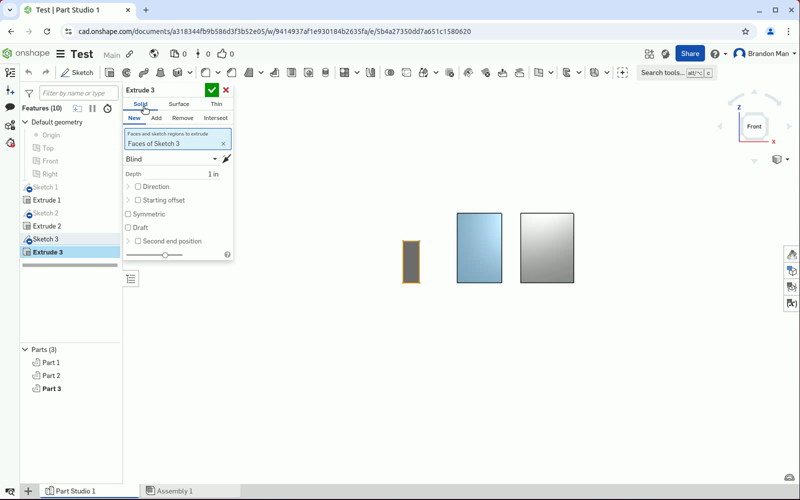
click(143, 106)
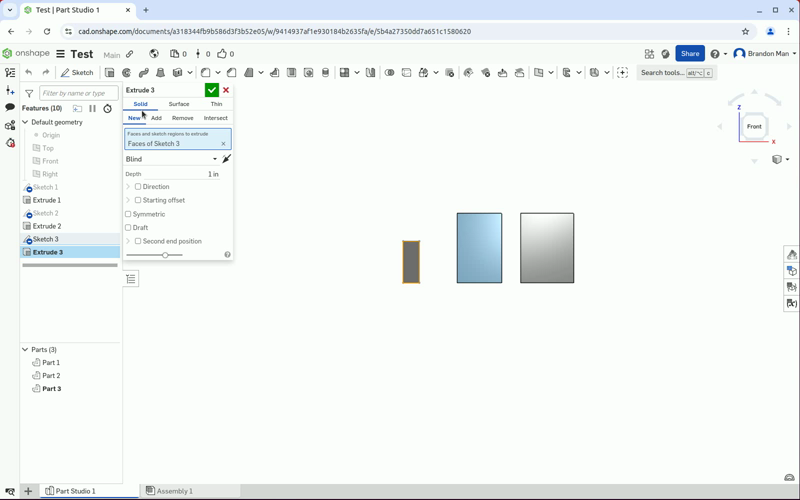
mouse_move(137, 120)
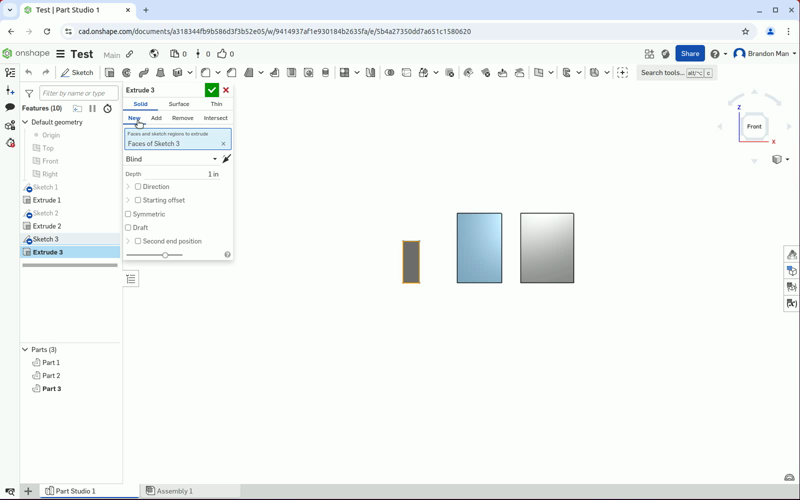
click(137, 120)
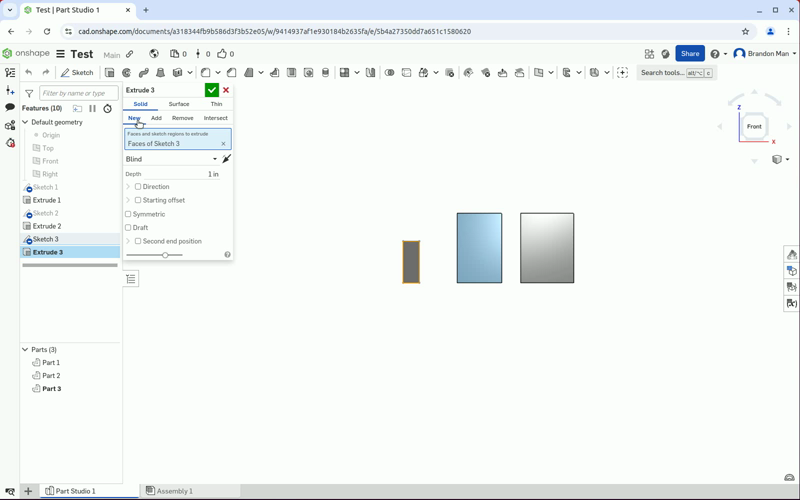
key(tab, 4)
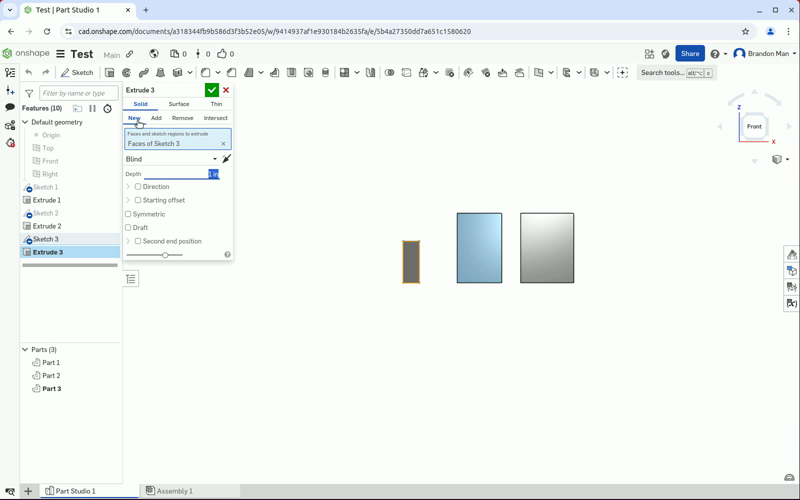
text(-0.241)
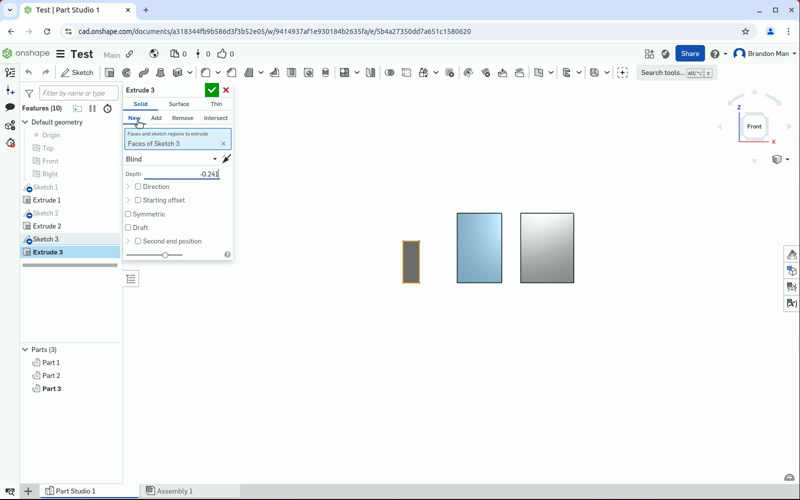
key(enter)
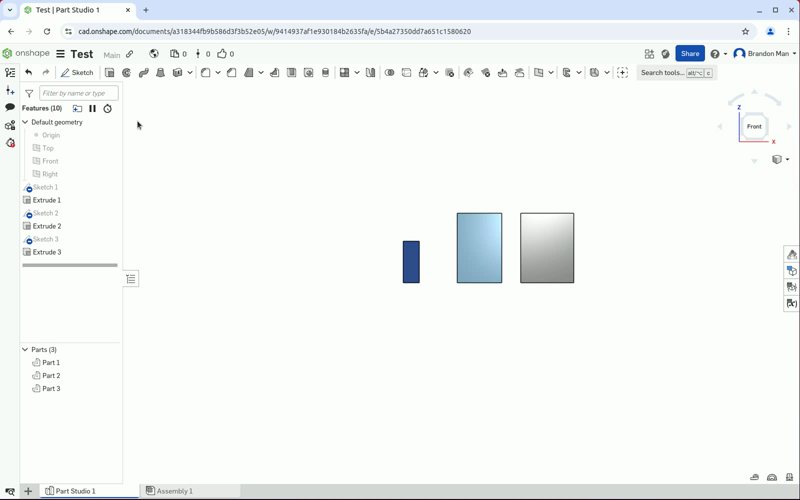
key(shift+h)
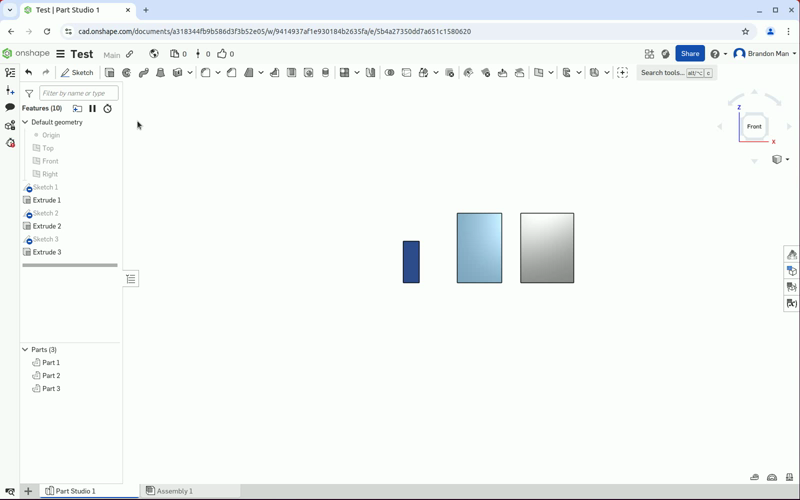
key(shift+h)
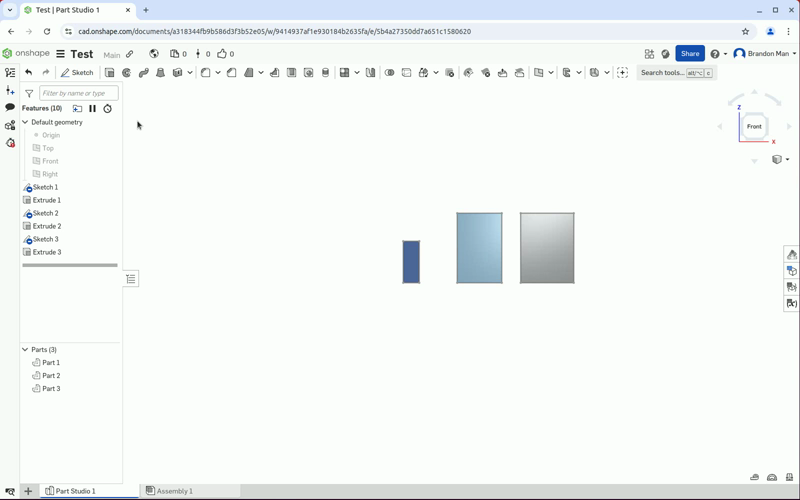
key(shift+7)
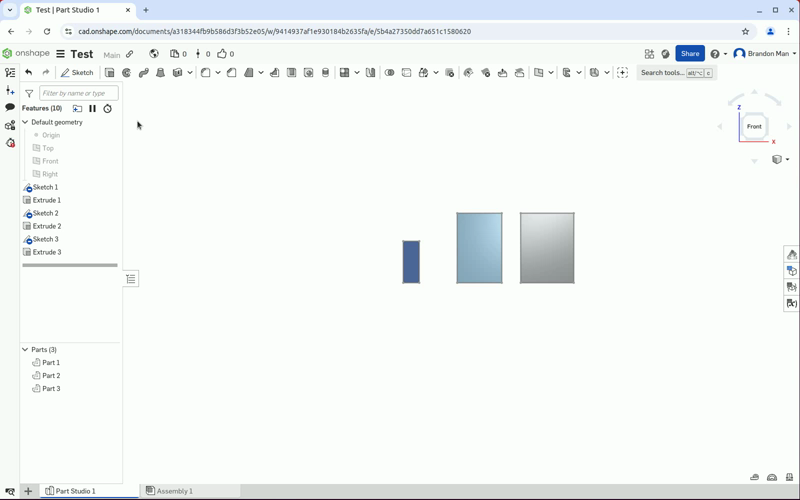
key(left, 2)
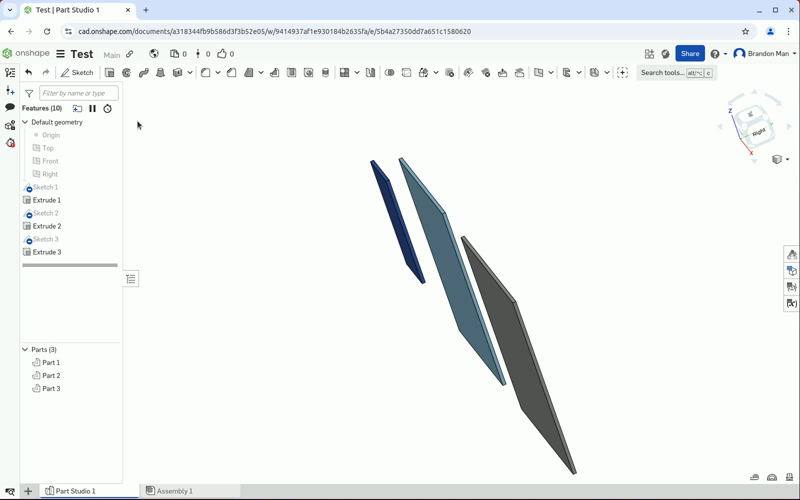
key(down, 2)
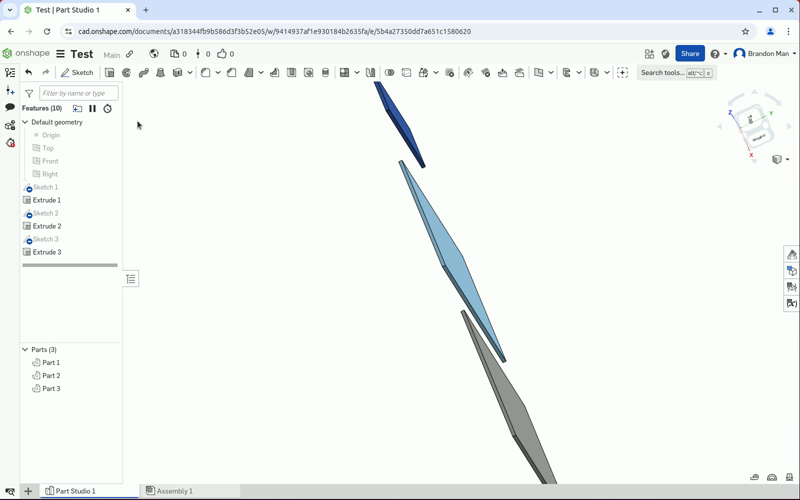
key(up, 2)
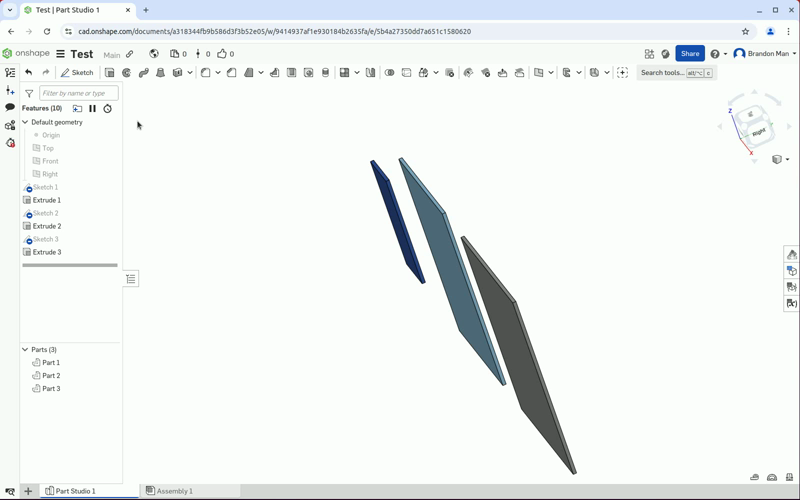
key(right, 2)
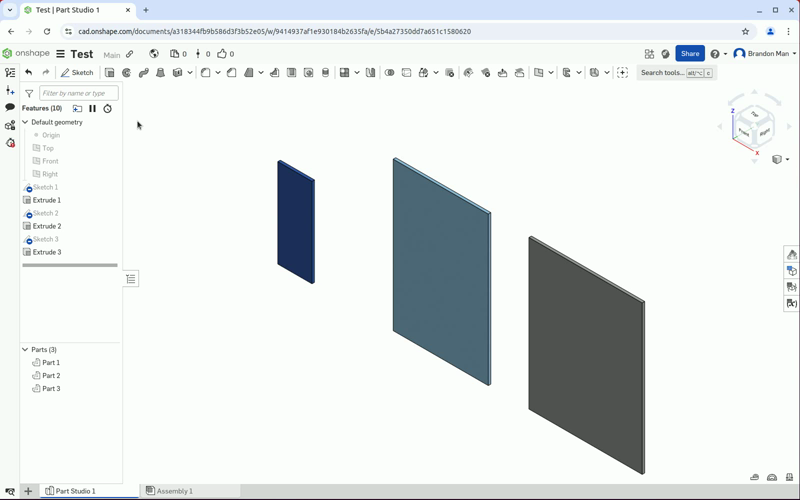
mouse_move(73, 189)
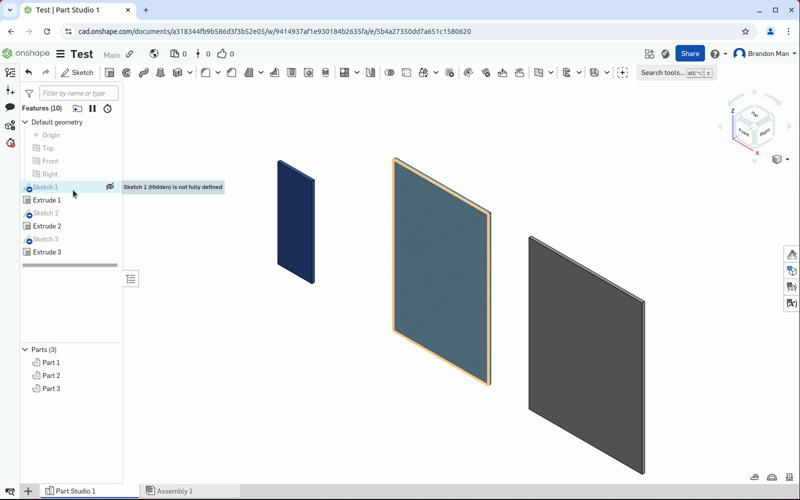
click(73, 189)